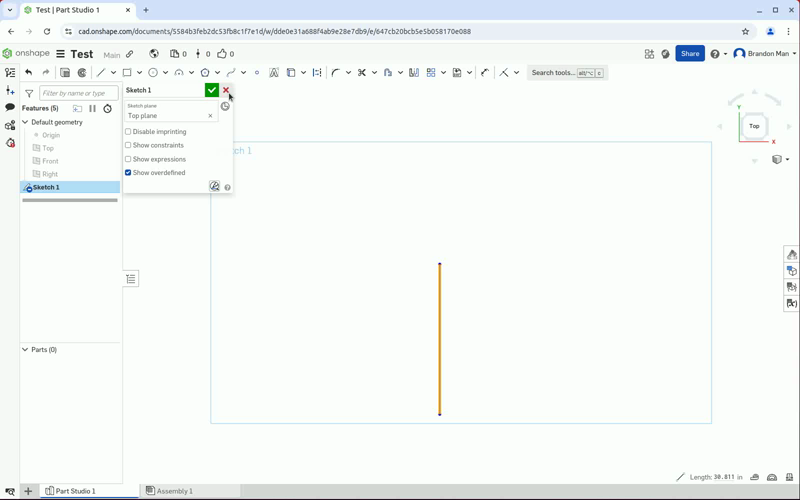
key(shift+h)
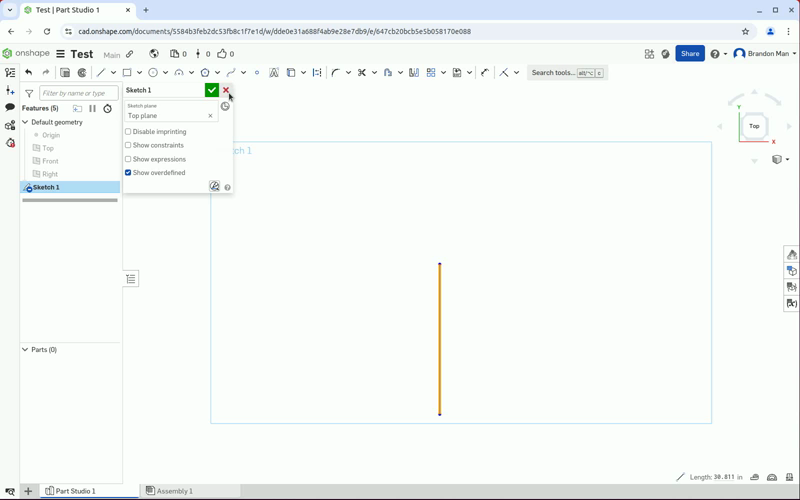
key(shift+s)
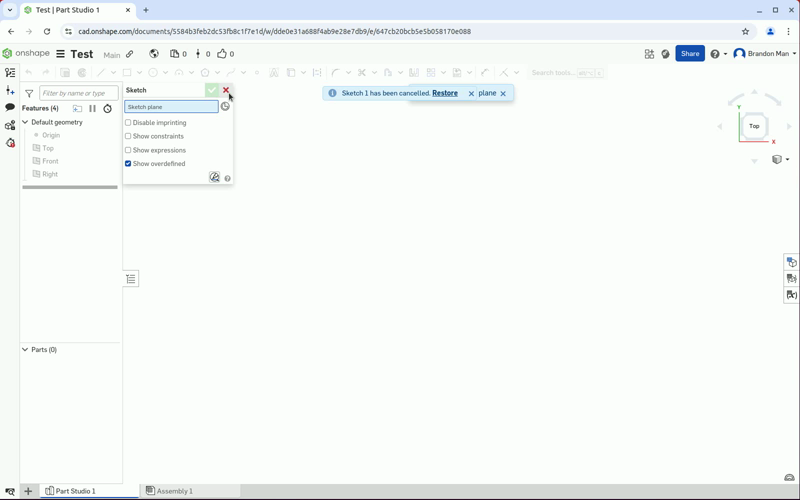
mouse_move(73, 150)
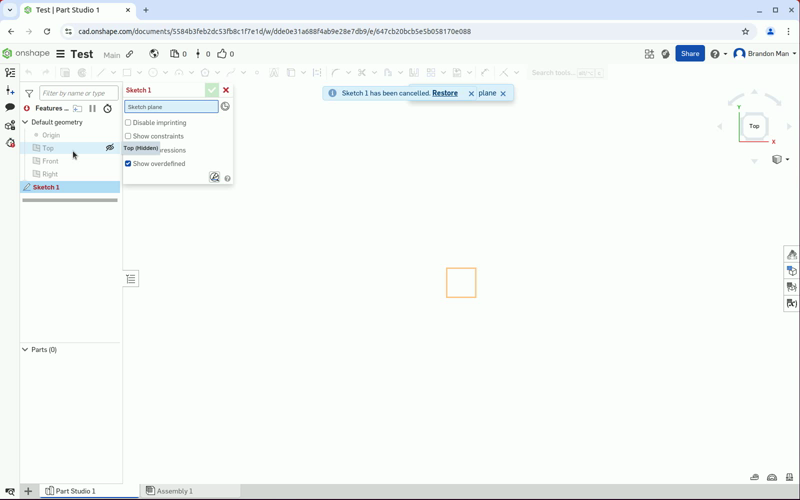
click(73, 150)
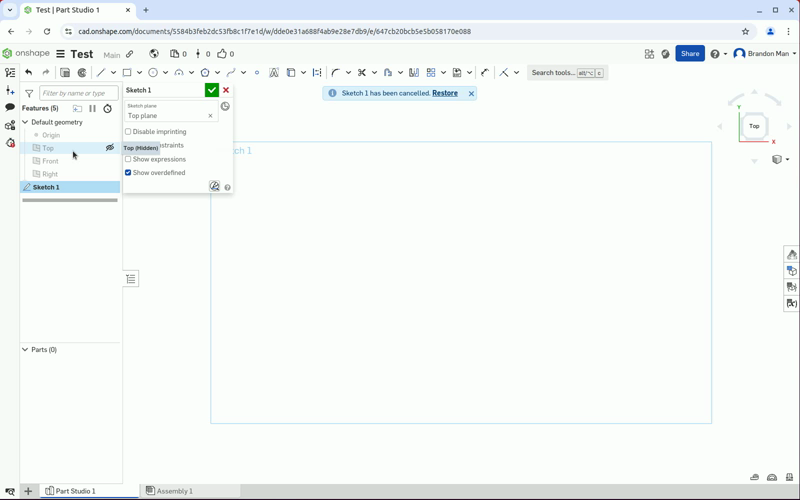
mouse_move(73, 352)
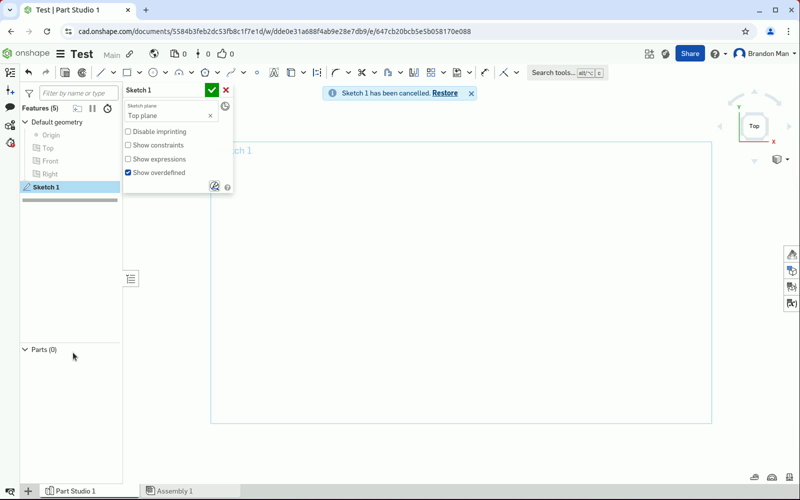
key(y)
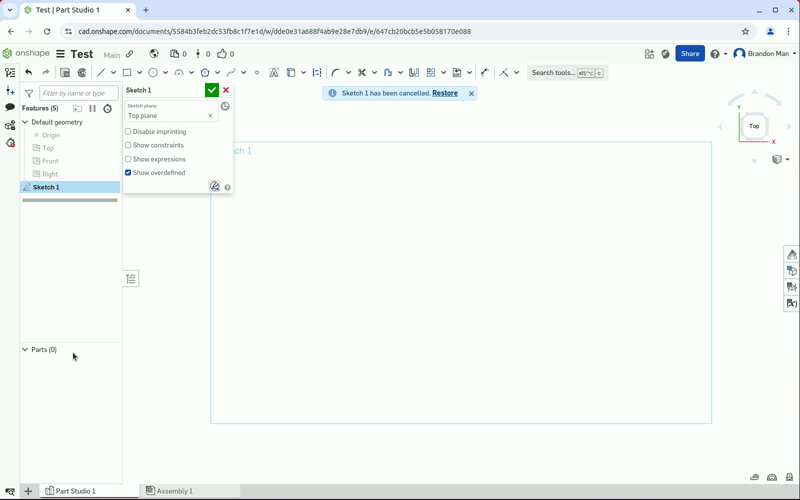
key(l)
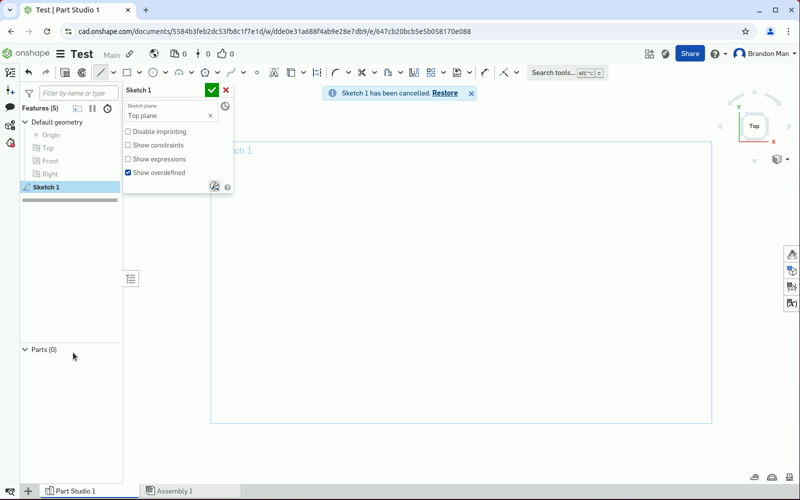
key_down(shift)
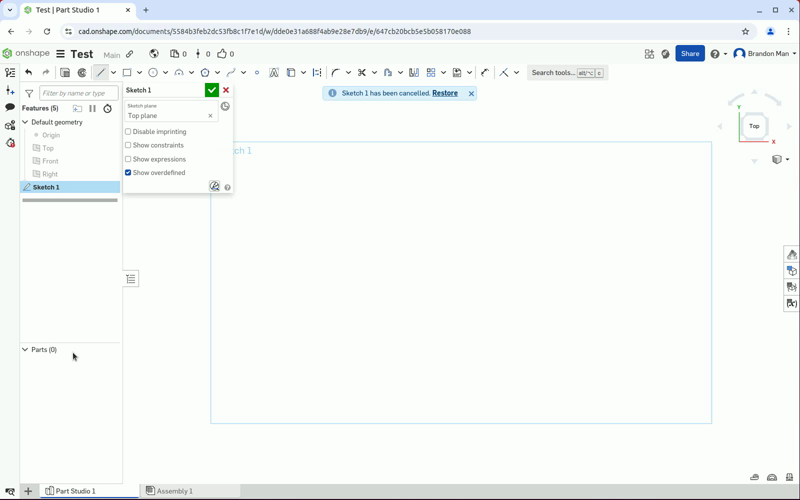
mouse_move(370, 351)
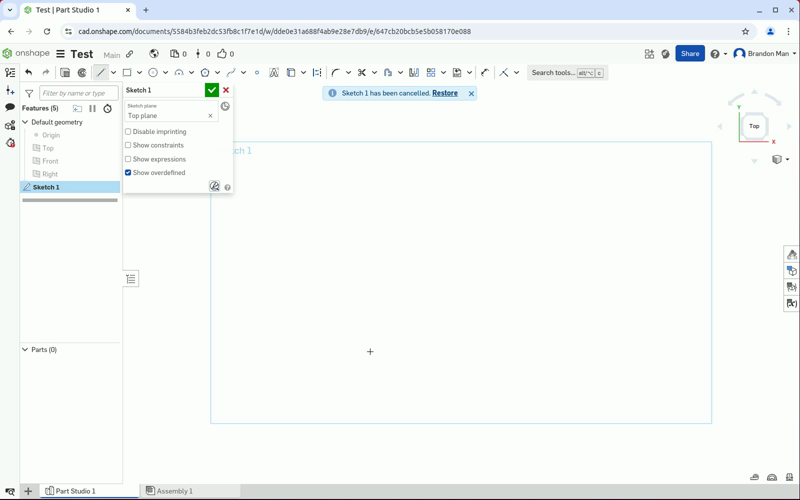
click(370, 351)
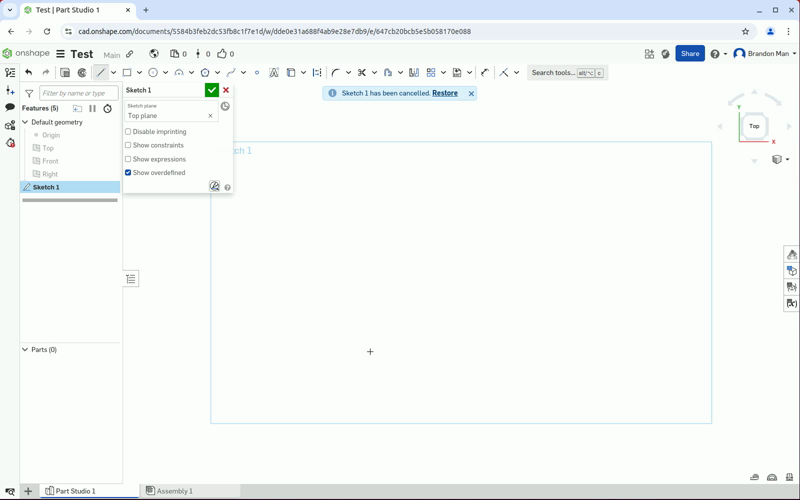
key_up(shift)
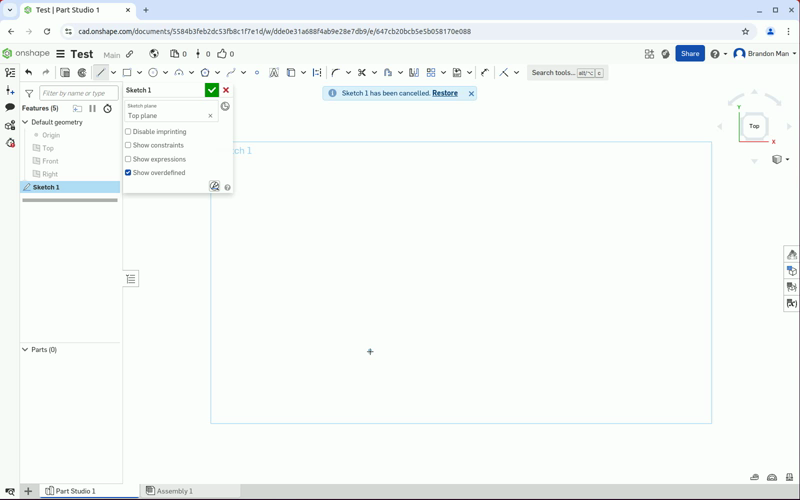
key_down(shift)
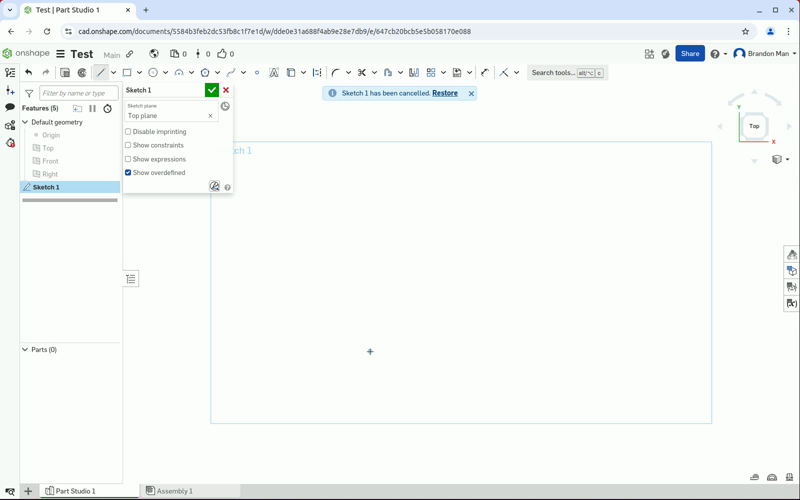
mouse_move(550, 351)
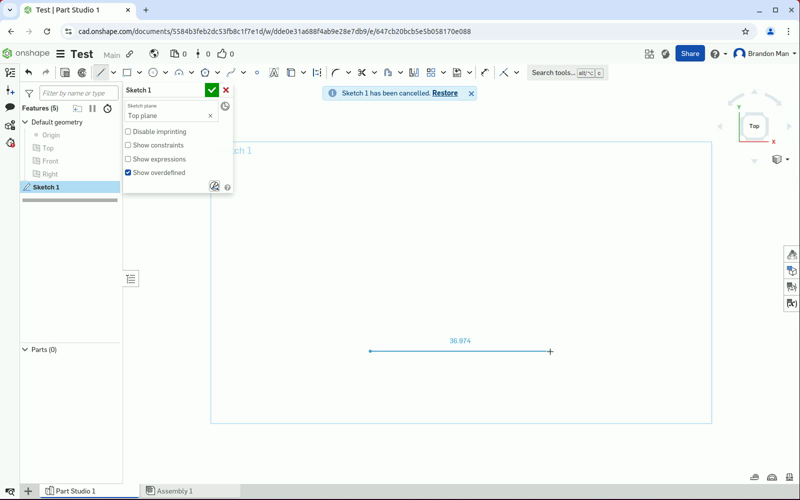
click(550, 351)
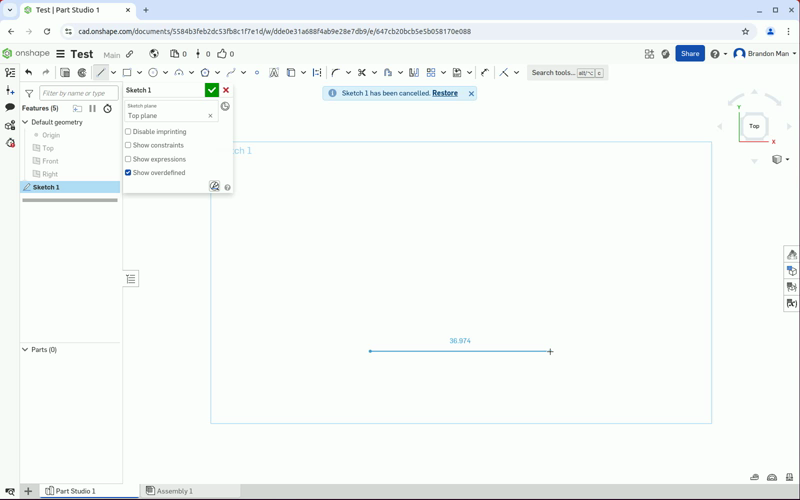
key_up(shift)
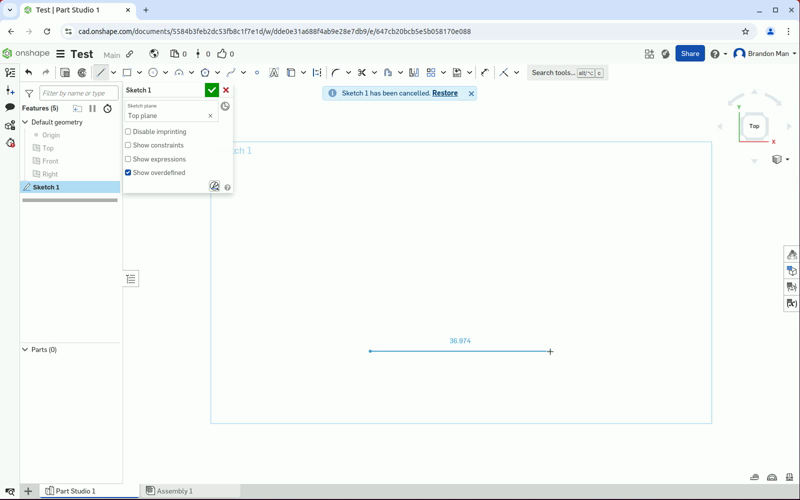
key_down(shift)
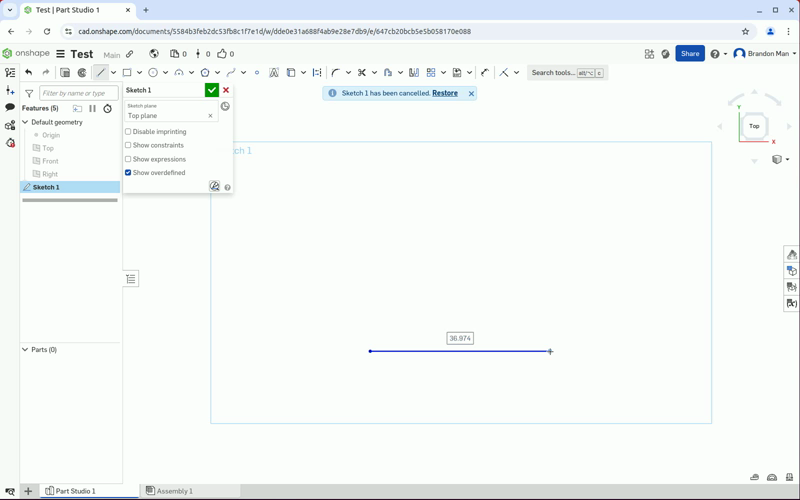
mouse_move(550, 216)
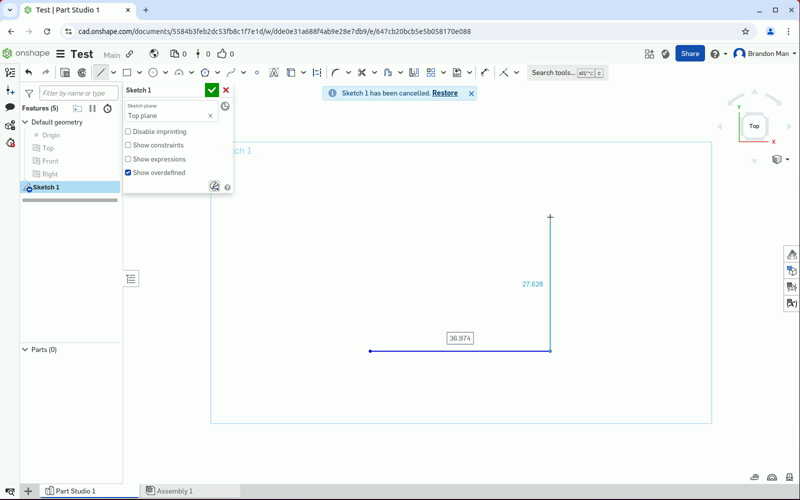
click(550, 216)
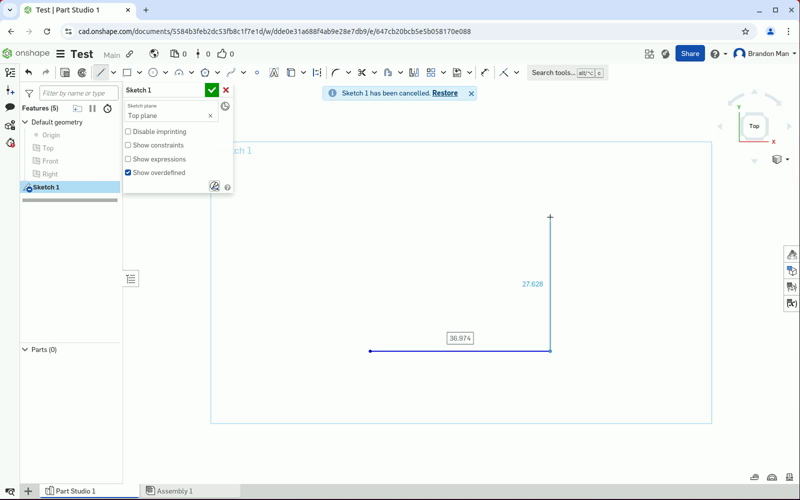
key_up(shift)
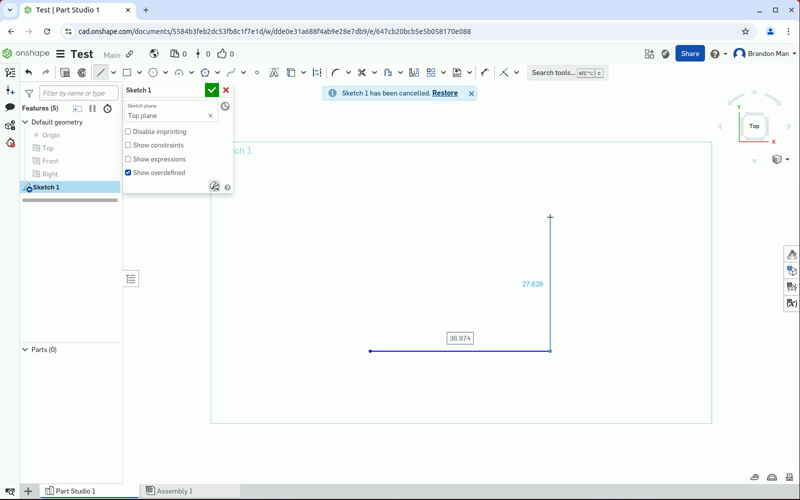
key_down(shift)
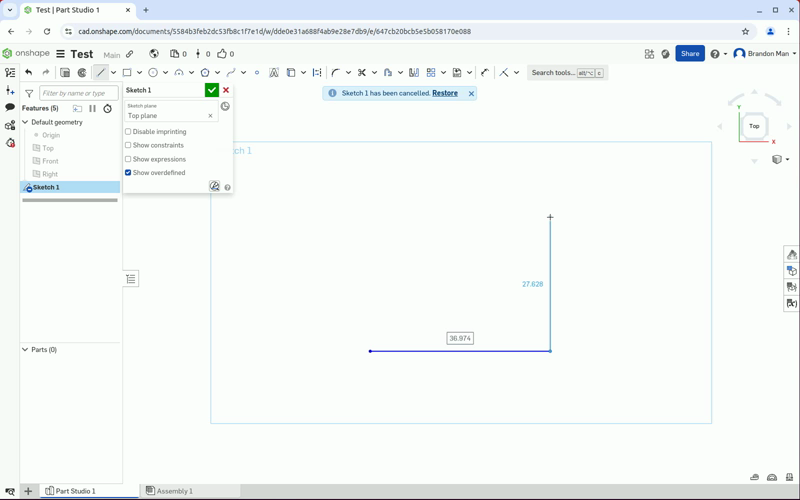
mouse_move(370, 216)
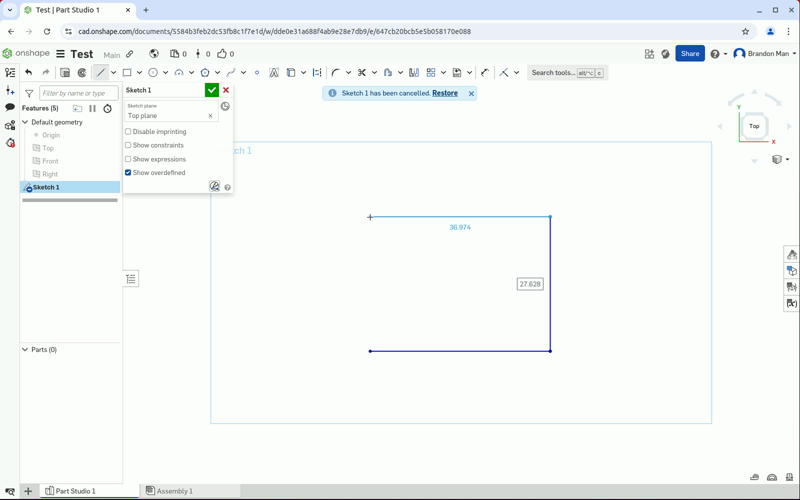
click(370, 216)
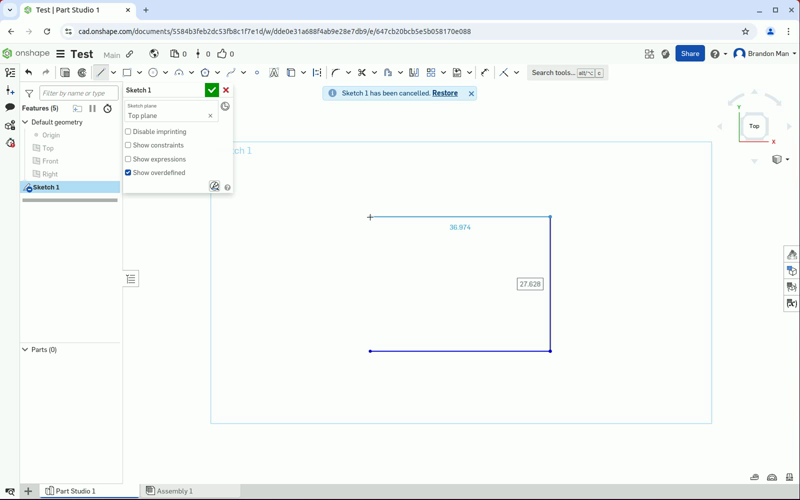
key_up(shift)
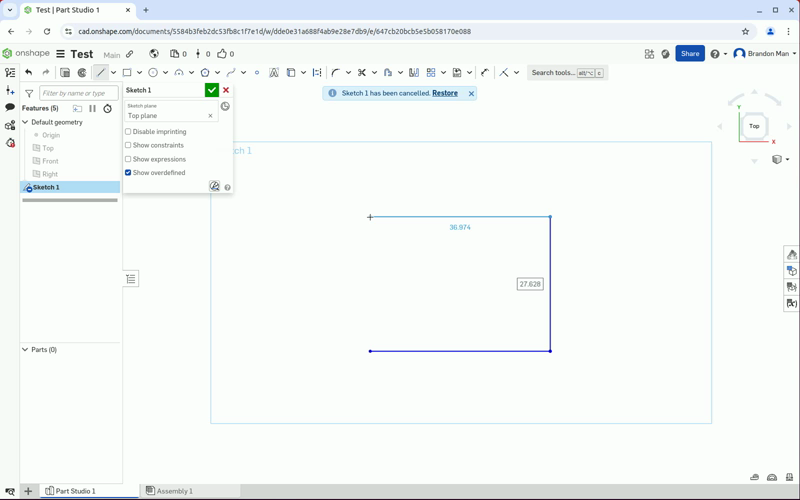
key_down(shift)
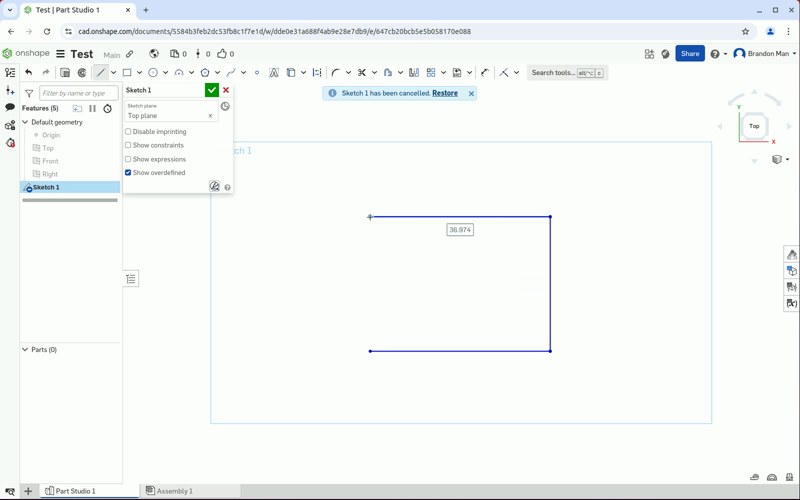
mouse_move(370, 351)
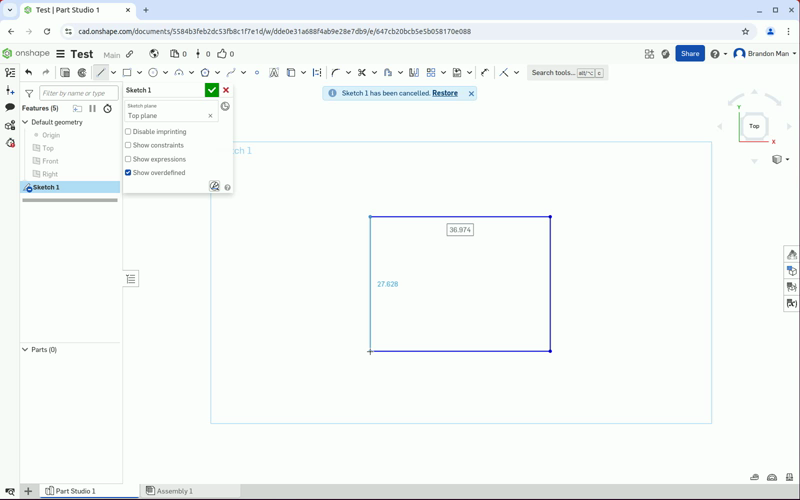
key_up(shift)
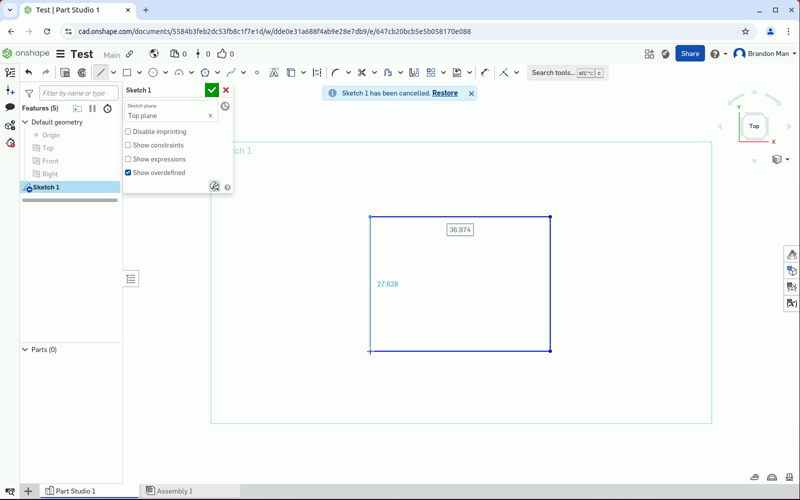
click(370, 351)
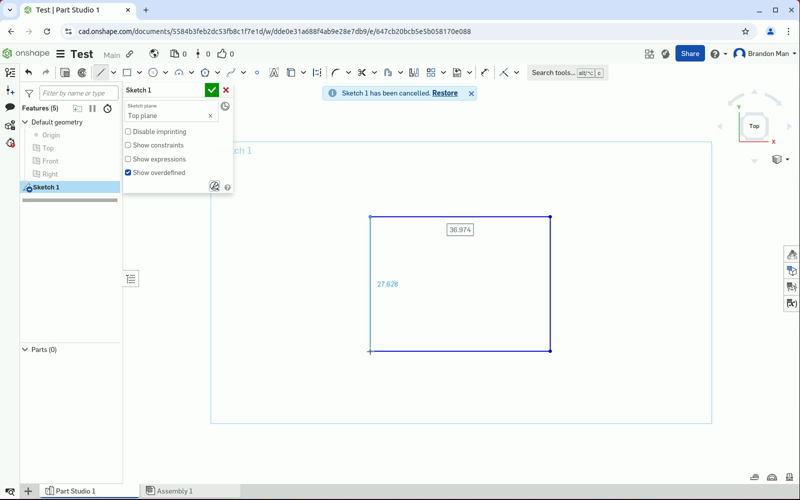
key(esc)
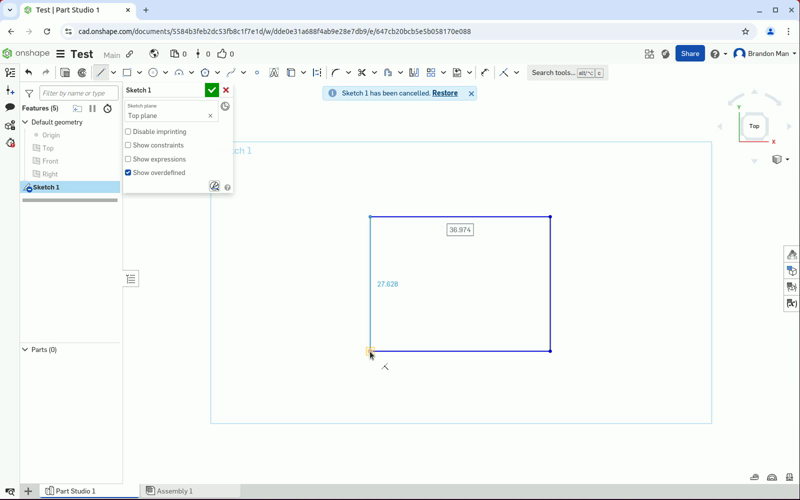
mouse_move(475, 333)
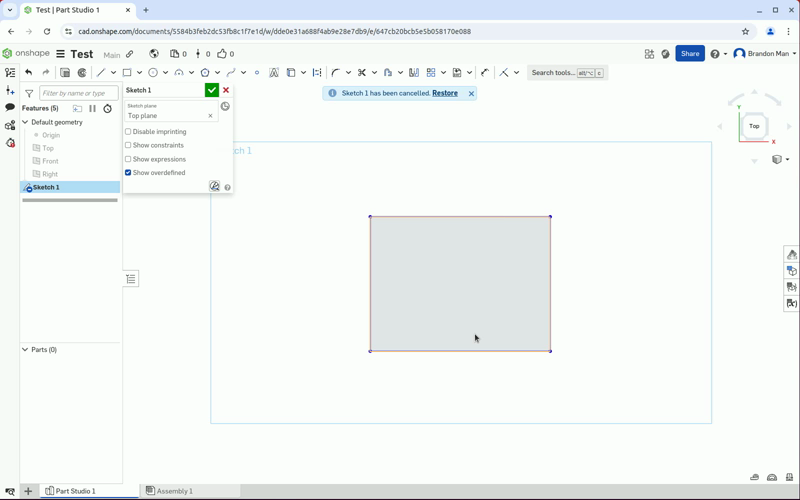
click(475, 333)
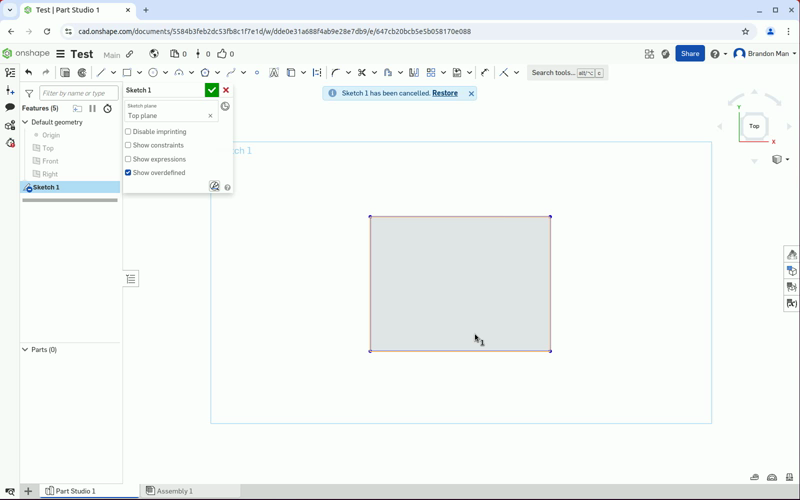
mouse_move(73, 352)
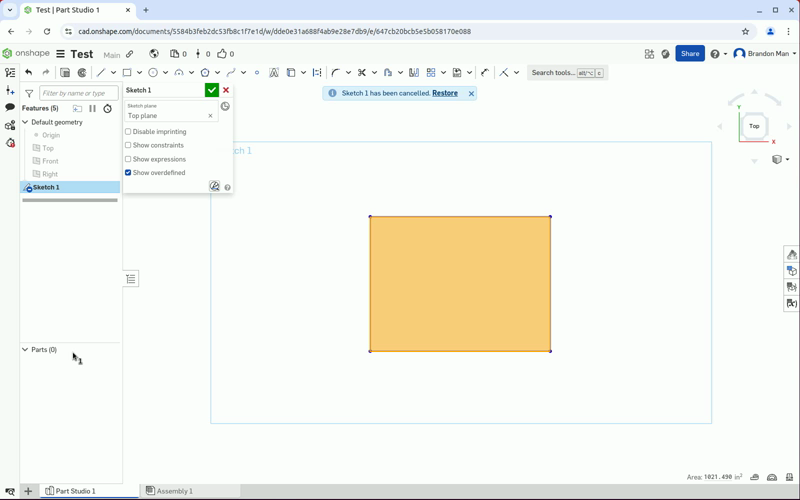
key(shift+y)
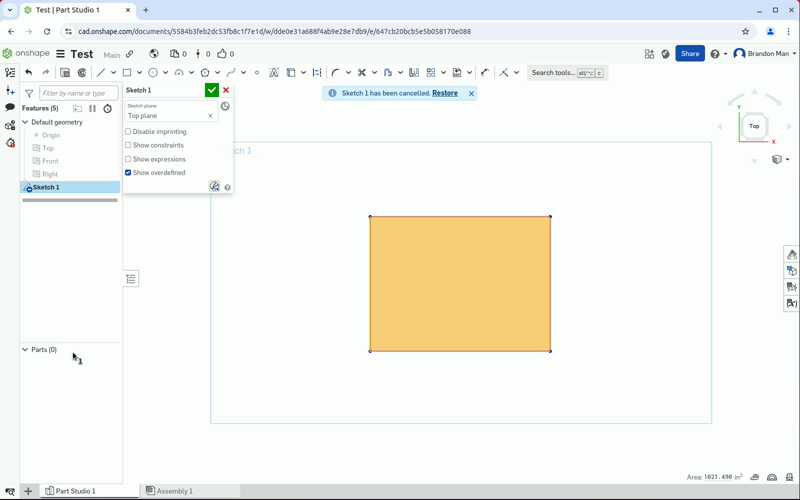
key(shift+e)
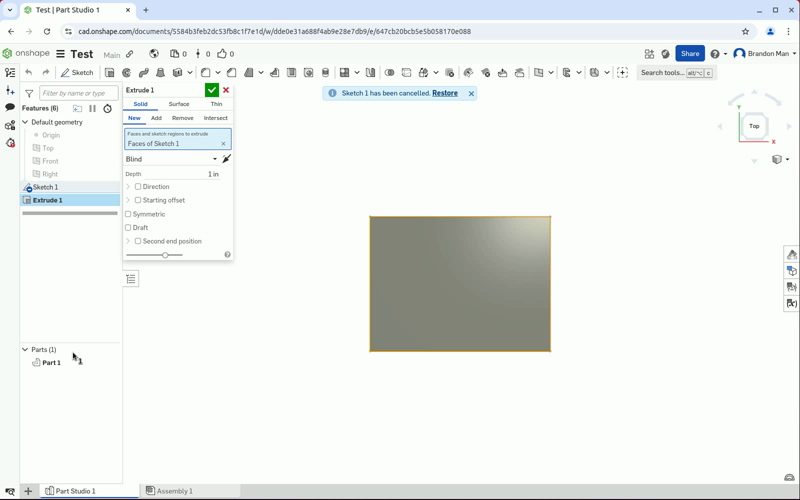
mouse_move(143, 106)
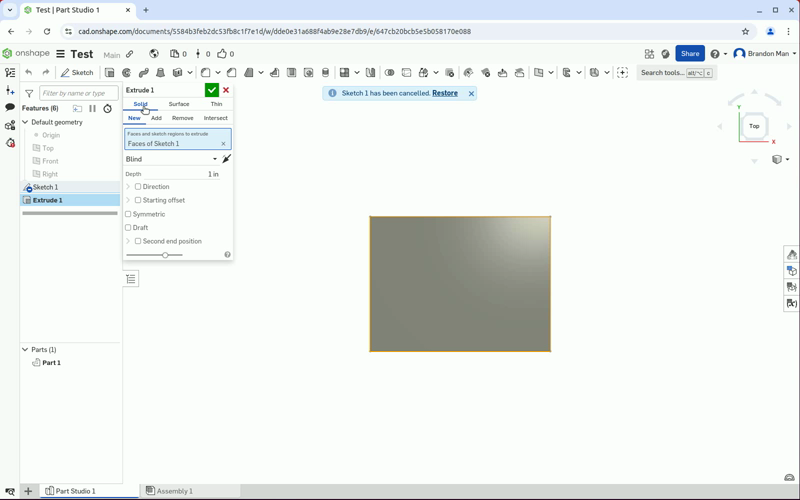
click(143, 106)
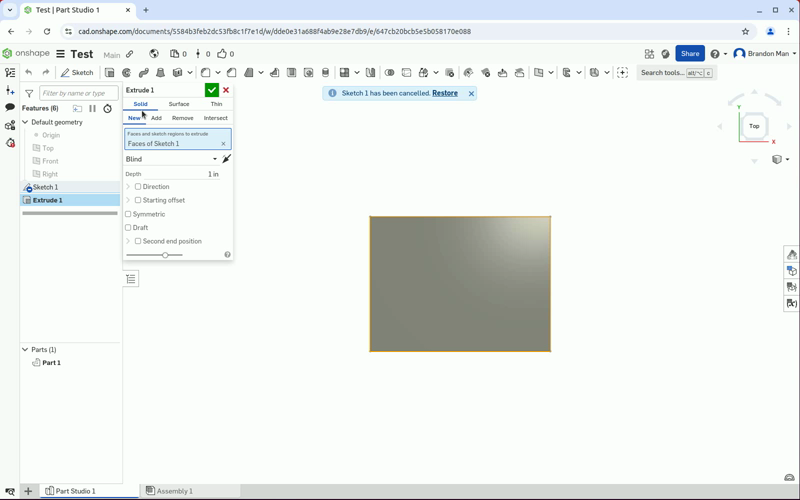
mouse_move(137, 120)
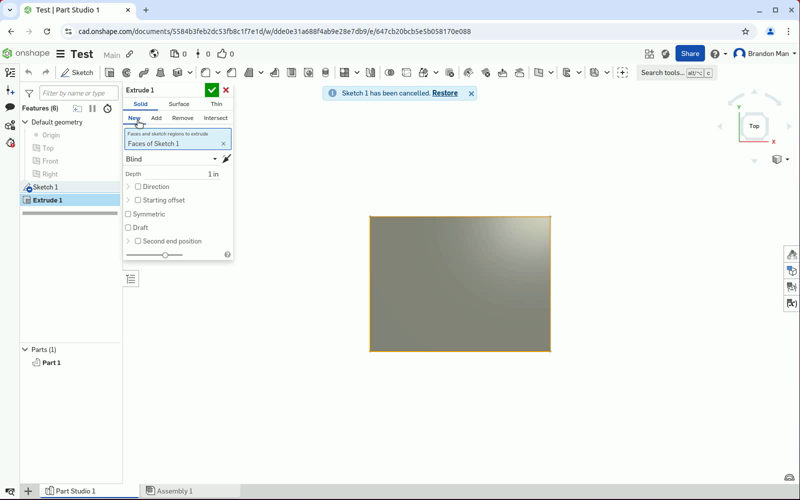
click(137, 120)
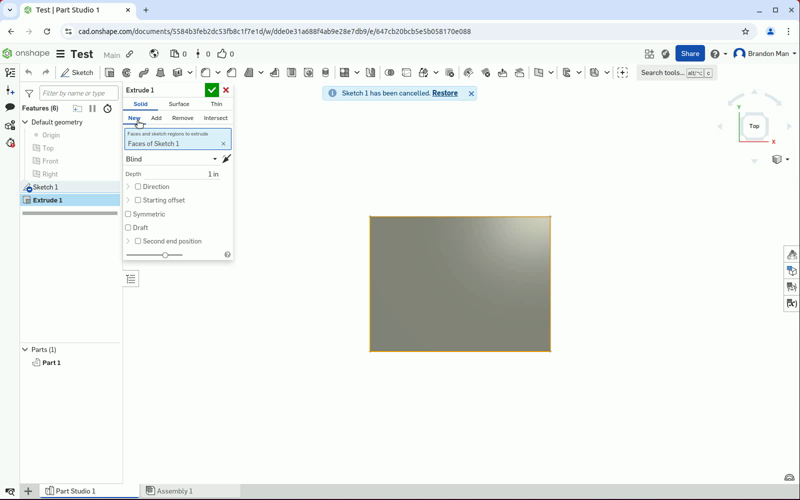
key(tab, 4)
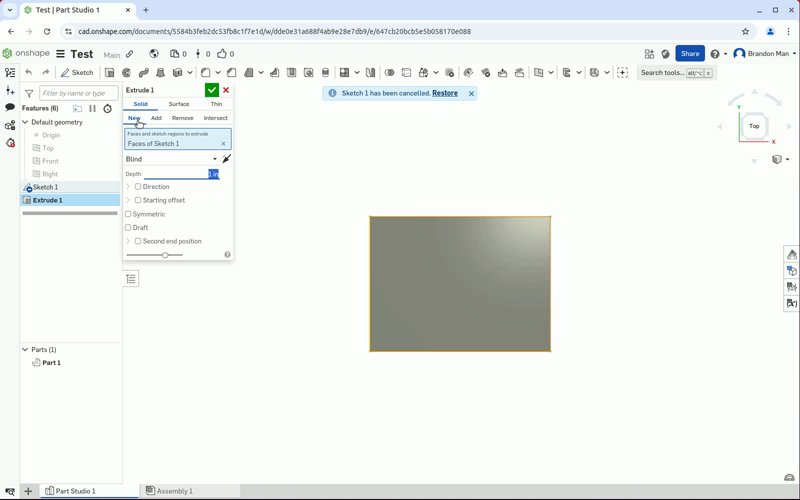
text(23.108)
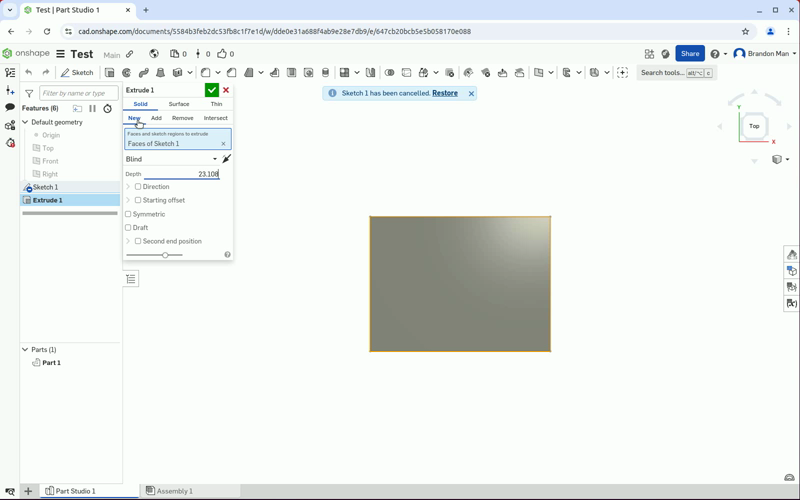
key(enter)
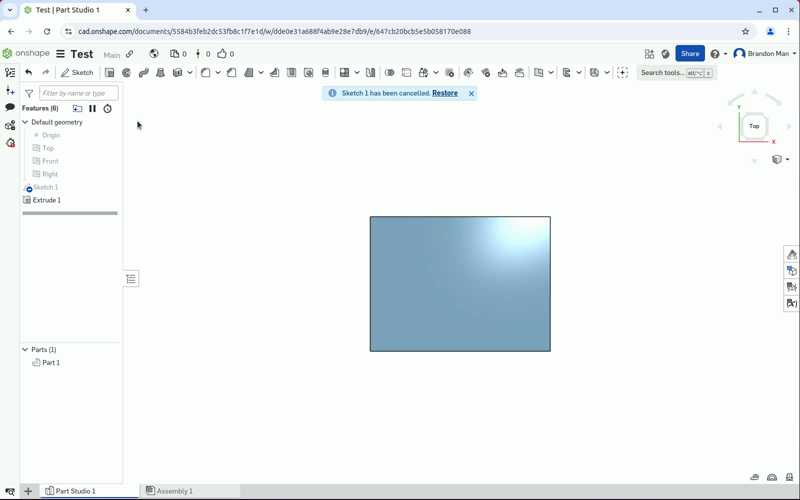
key(shift+h)
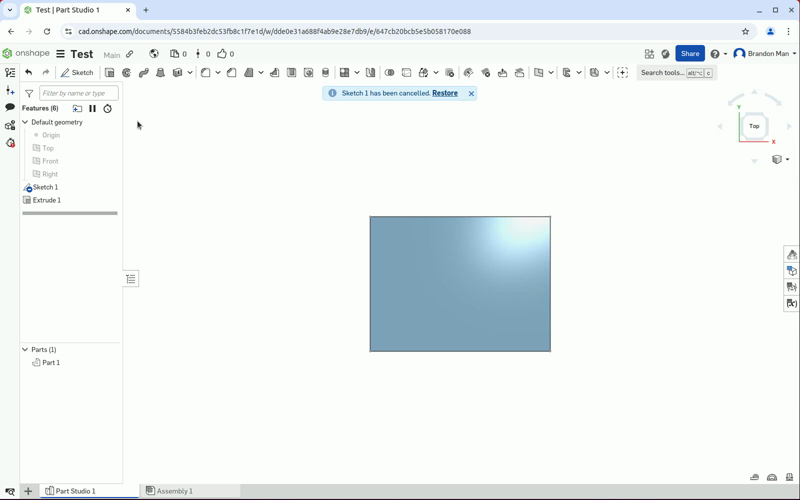
key(shift+h)
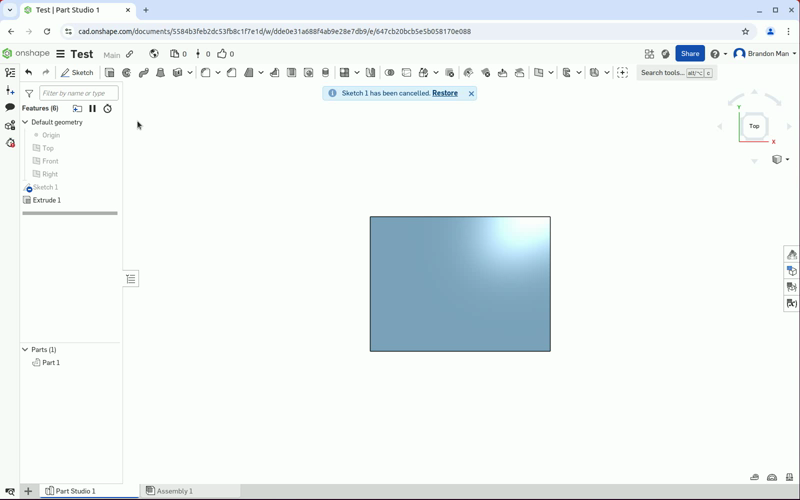
mouse_move(73, 189)
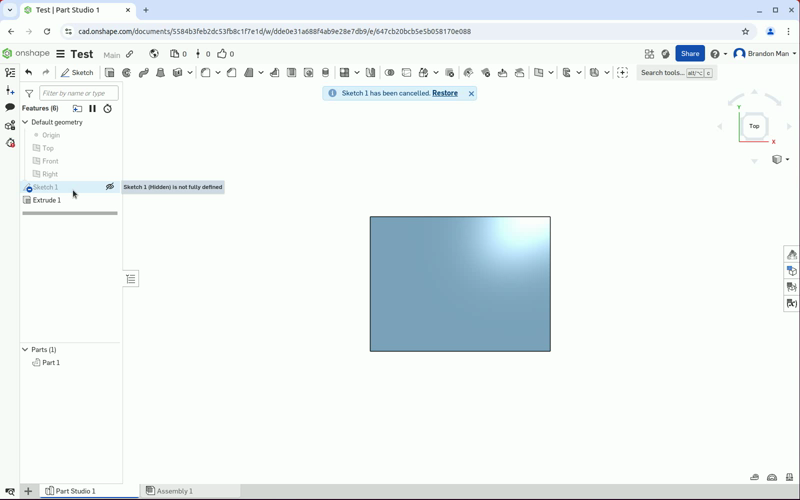
click(73, 189)
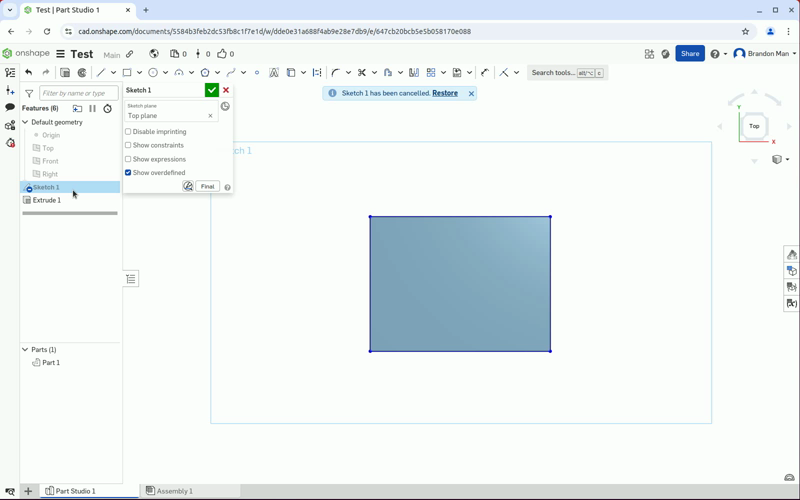
mouse_move(229, 92)
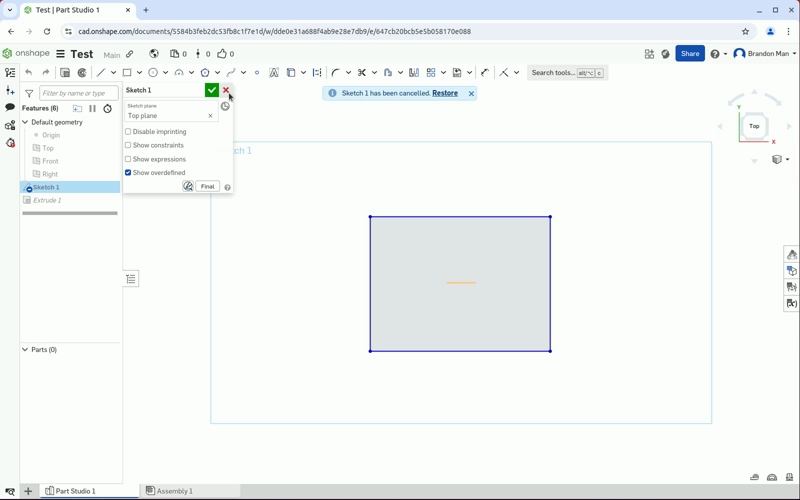
click(229, 92)
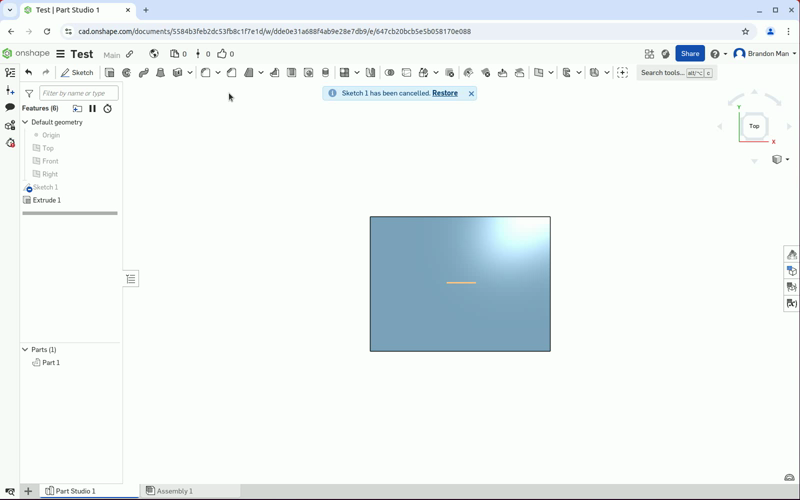
mouse_move(541, 75)
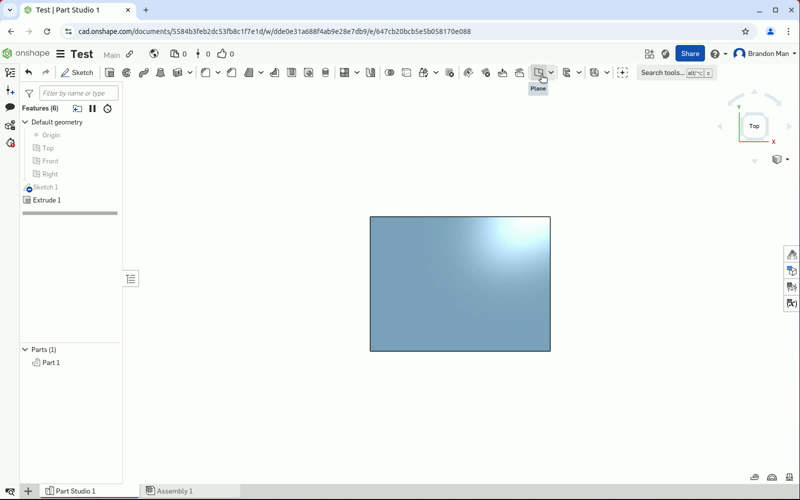
click(541, 75)
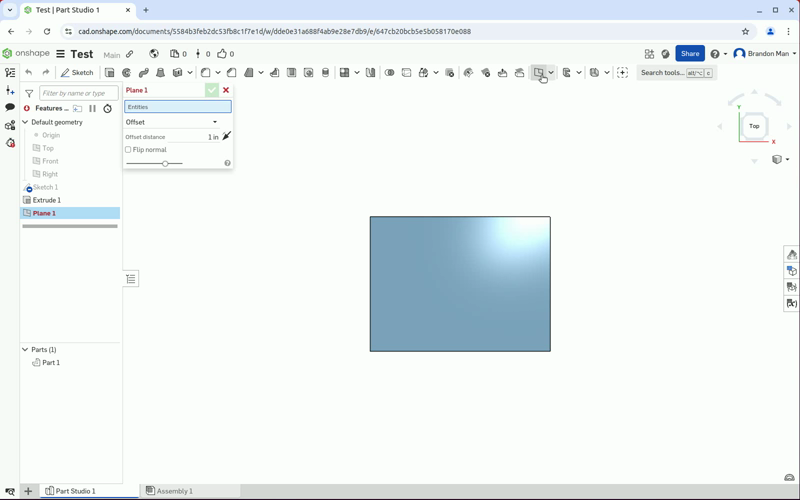
mouse_move(73, 150)
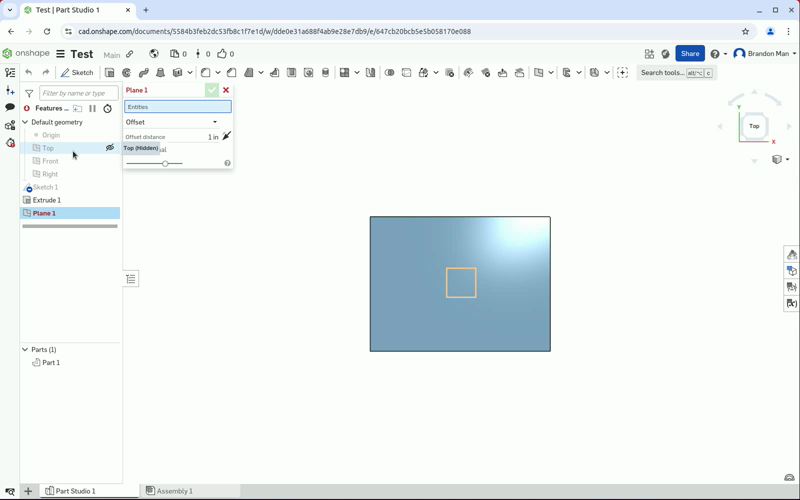
click(73, 150)
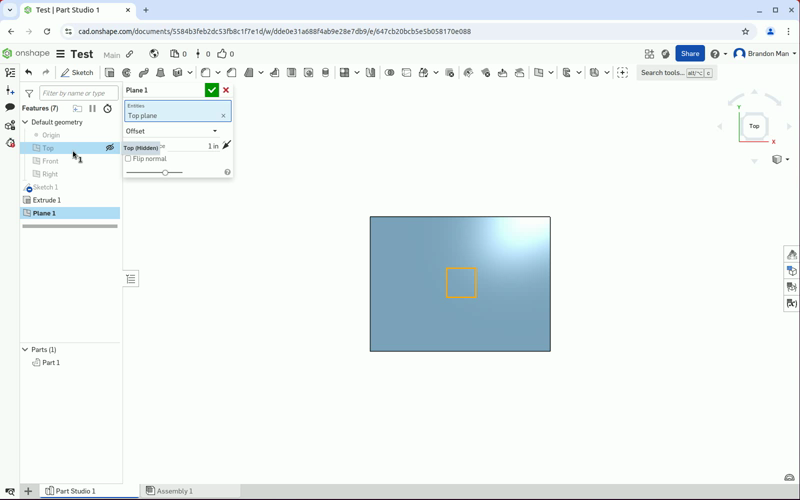
key(tab, 2)
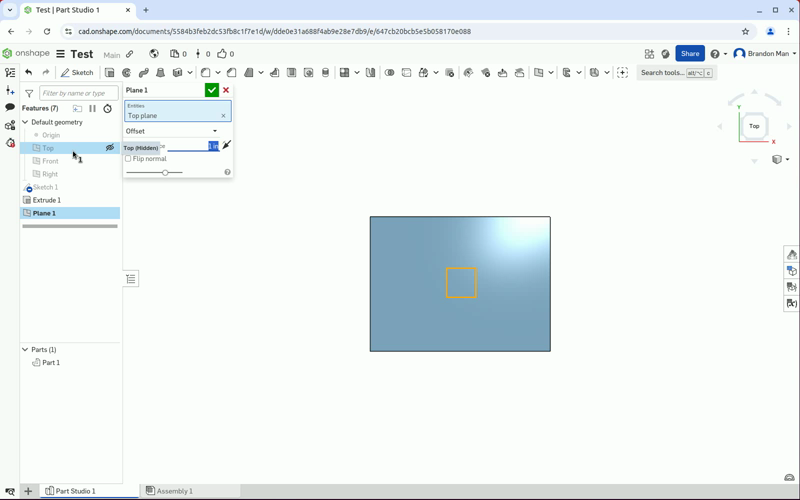
text(23.108)
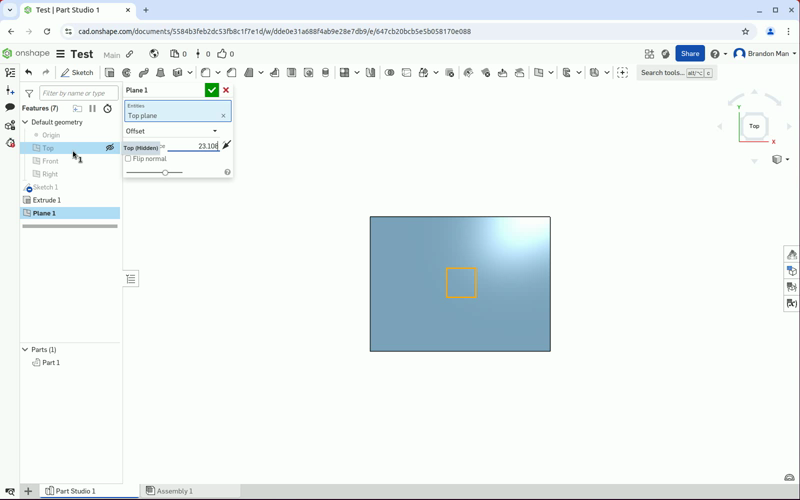
key(enter, 2)
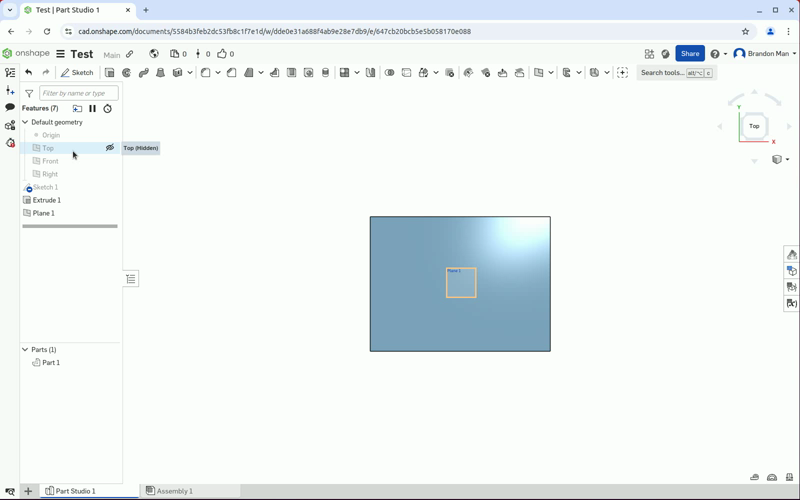
key(shift+s)
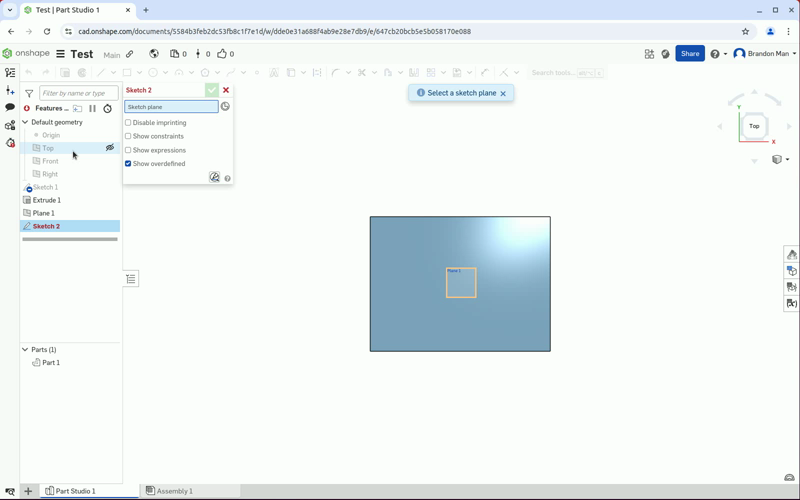
mouse_move(73, 215)
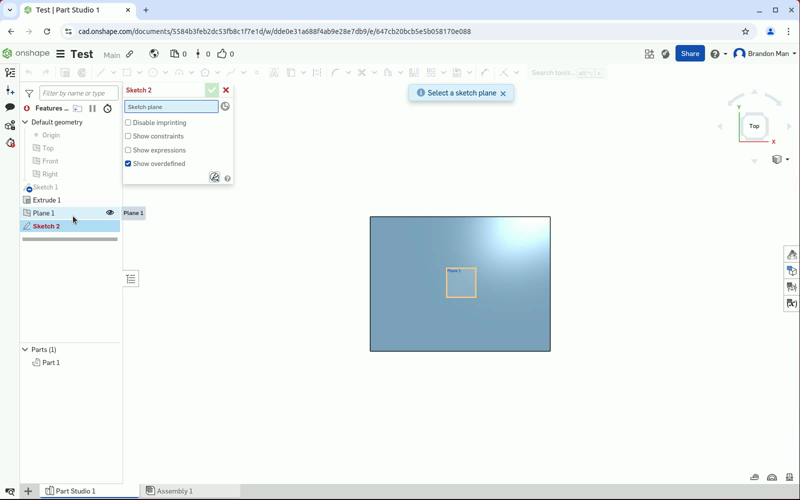
click(73, 215)
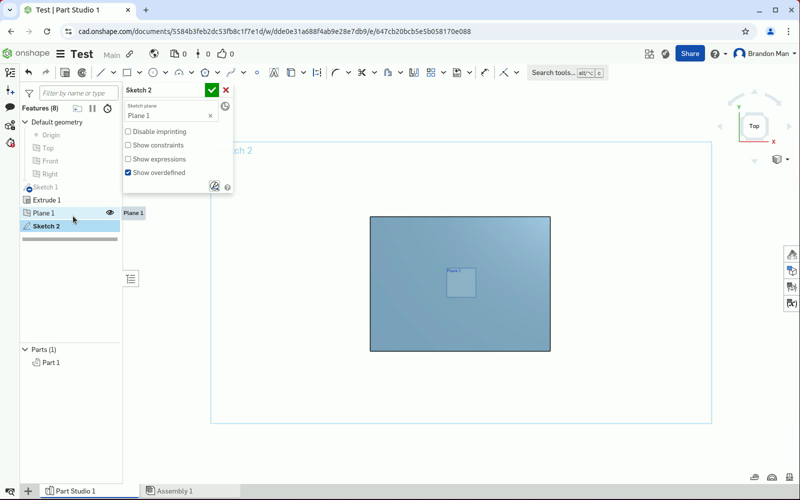
mouse_move(73, 352)
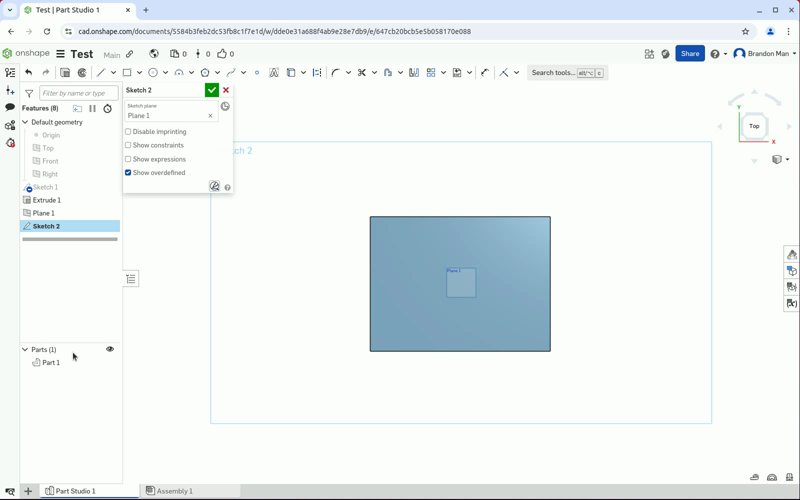
key(y)
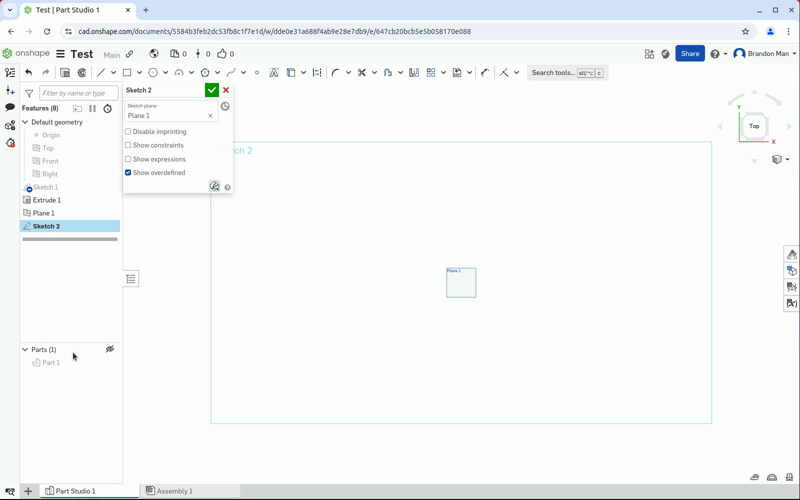
key(c)
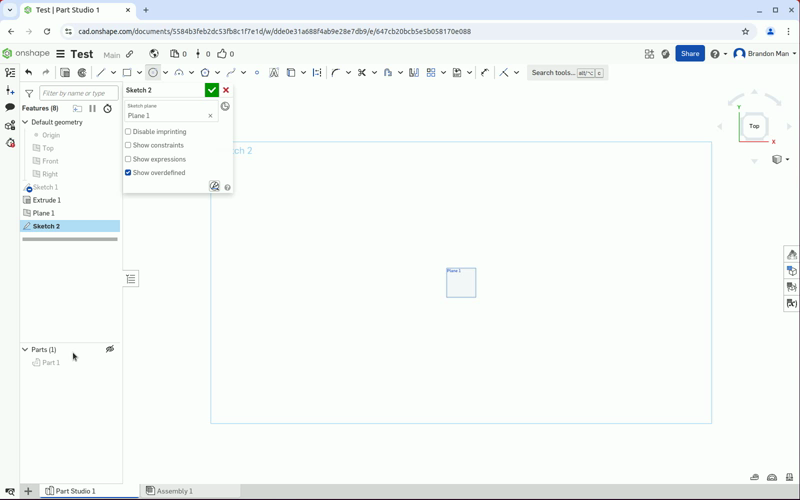
key_down(shift)
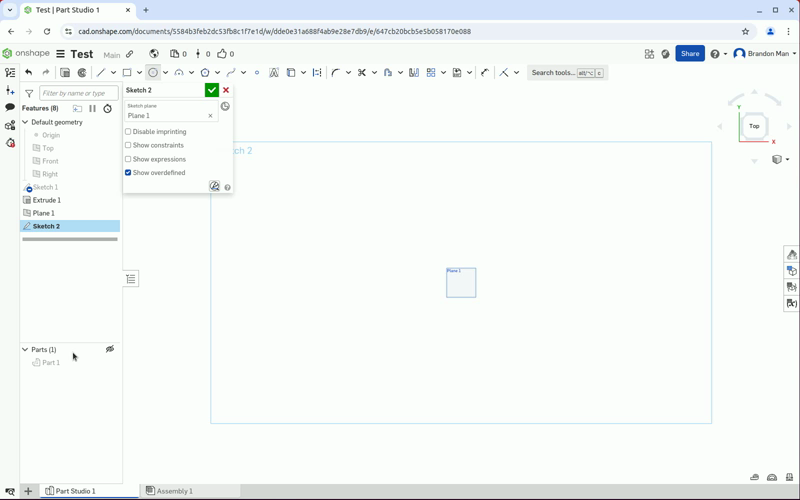
mouse_move(460, 282)
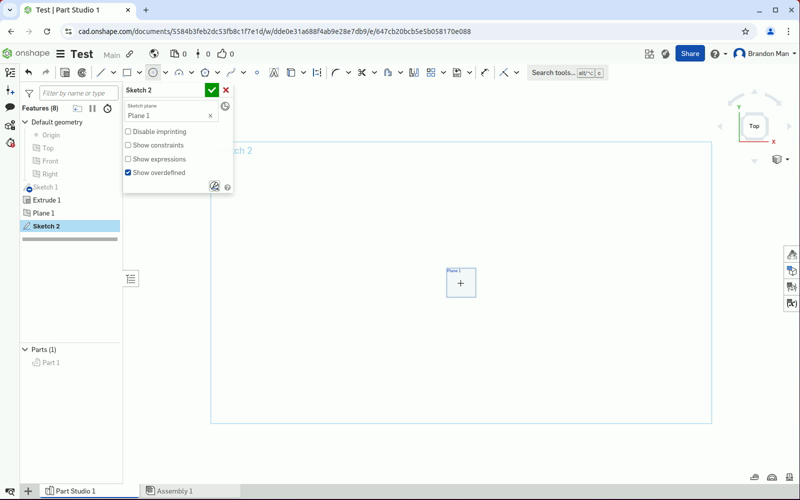
click(460, 282)
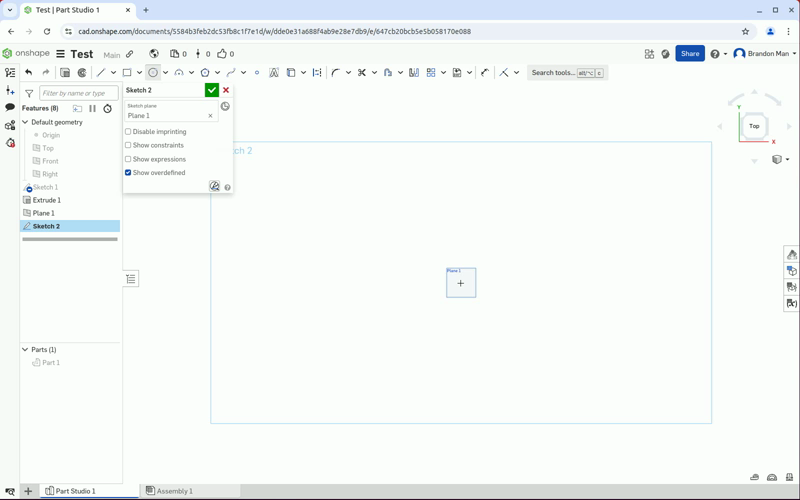
key_up(shift)
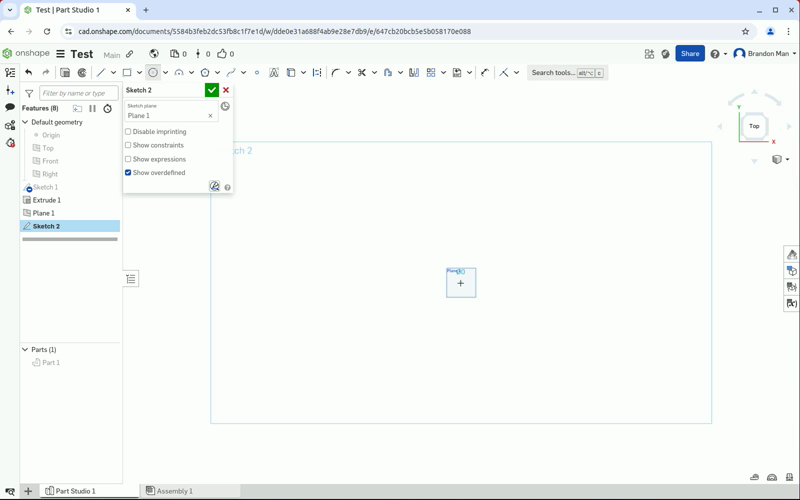
mouse_move(472, 282)
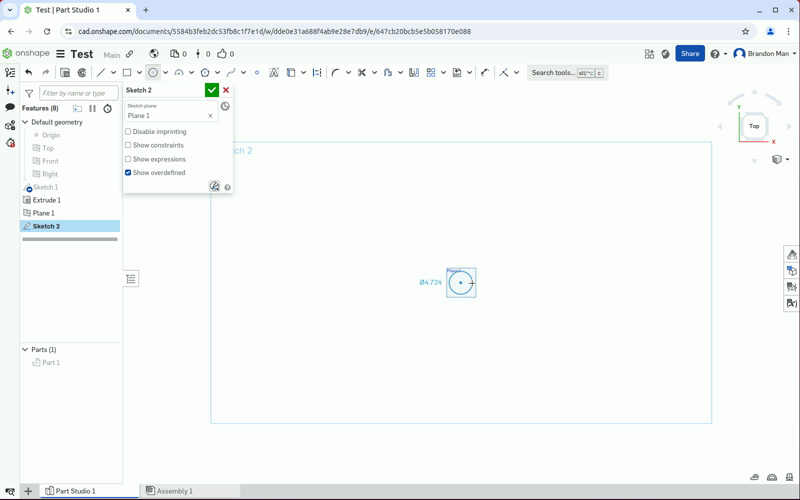
click(472, 282)
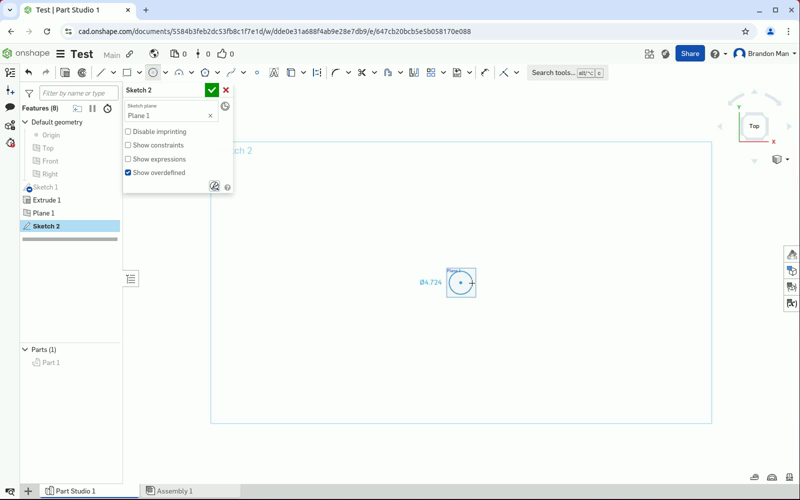
key(esc)
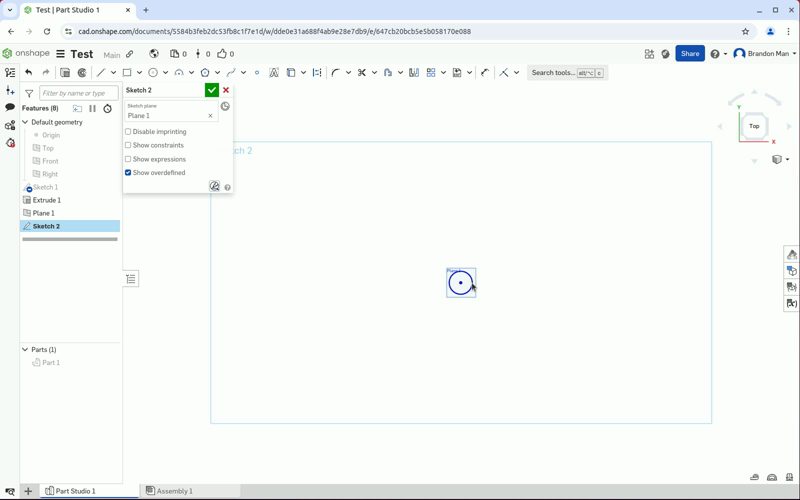
mouse_move(458, 286)
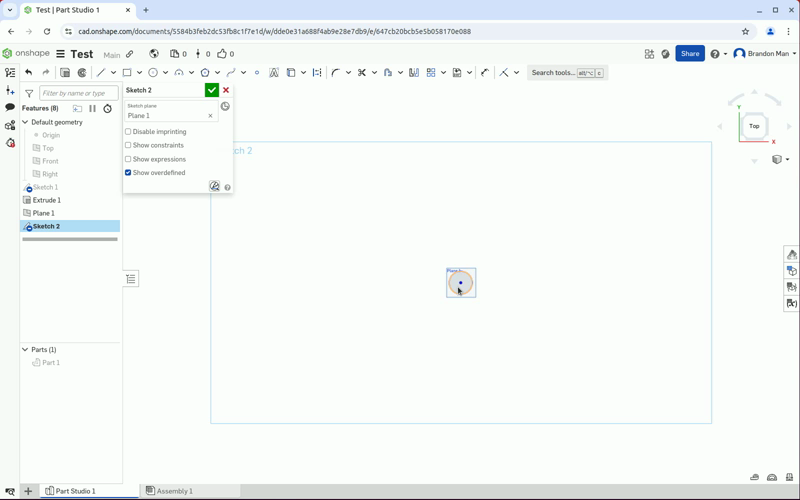
scroll(6)
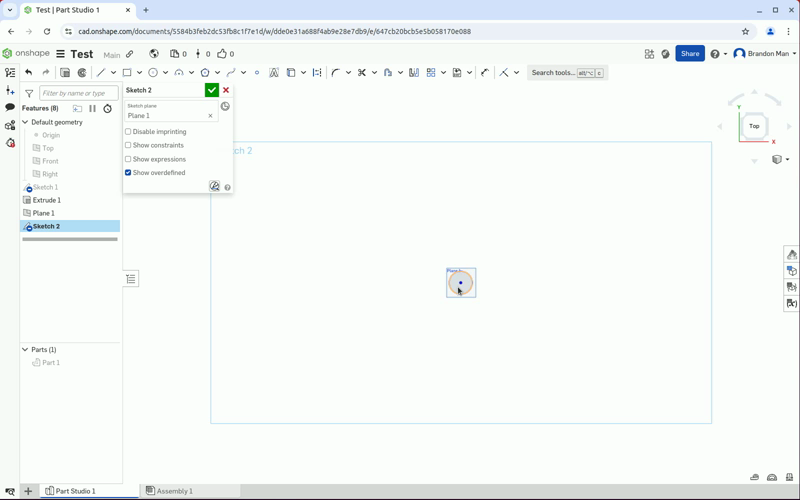
scroll(6)
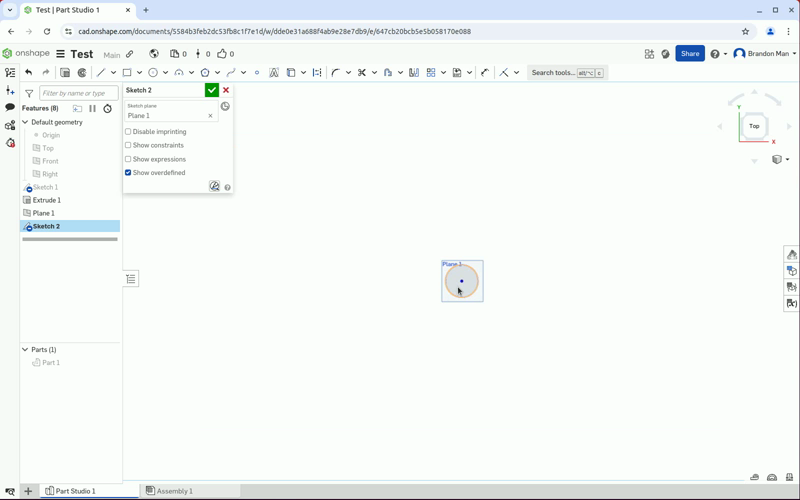
scroll(6)
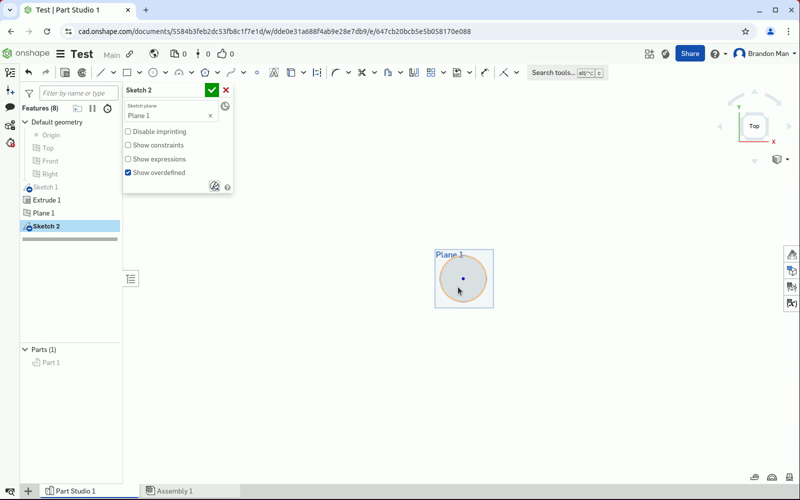
scroll(6)
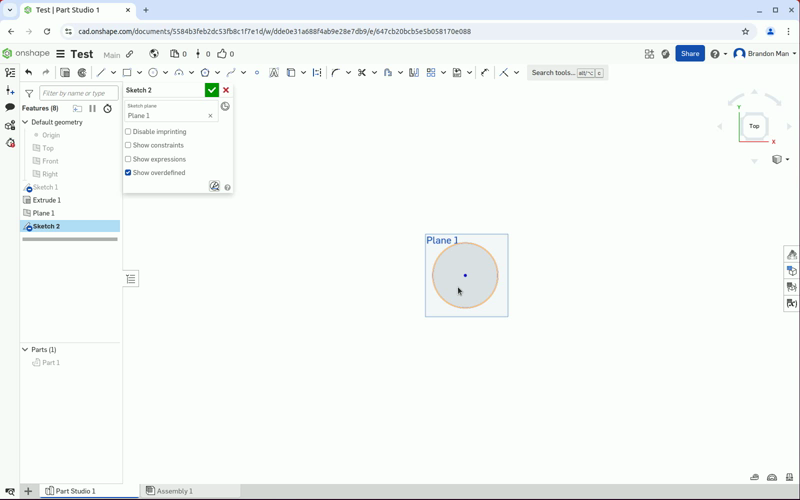
scroll(6)
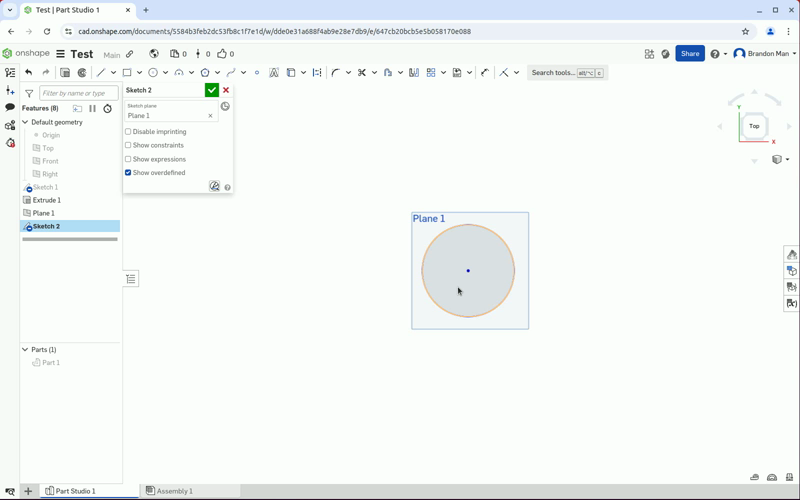
scroll(6)
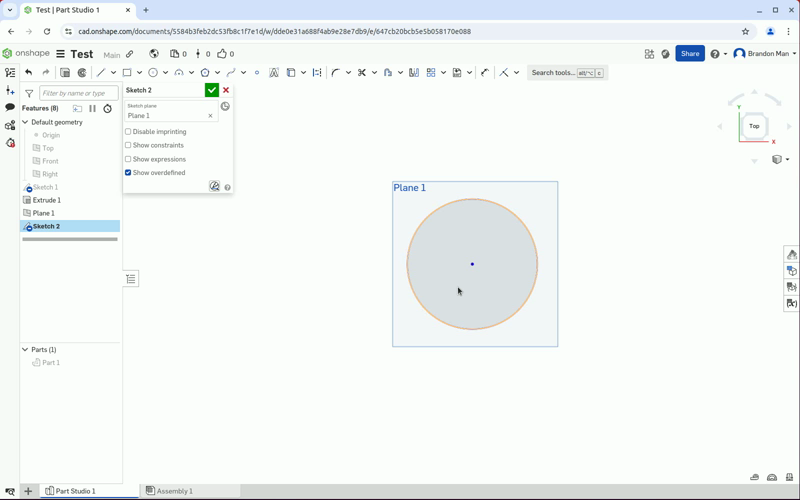
scroll(6)
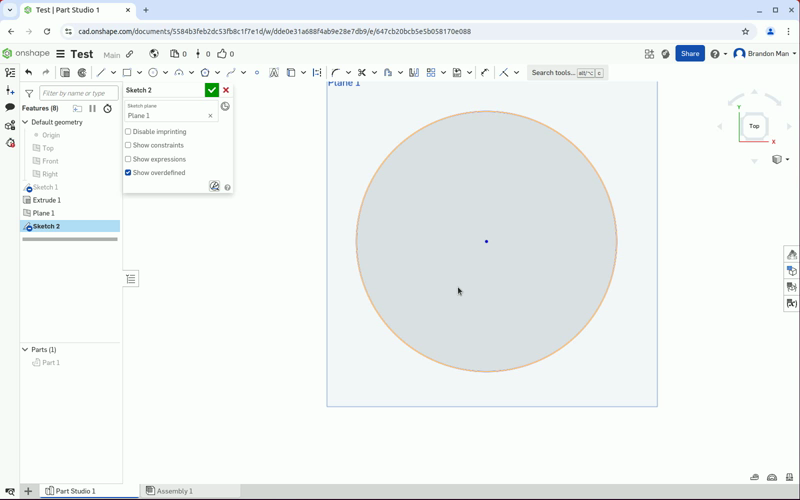
click(458, 286)
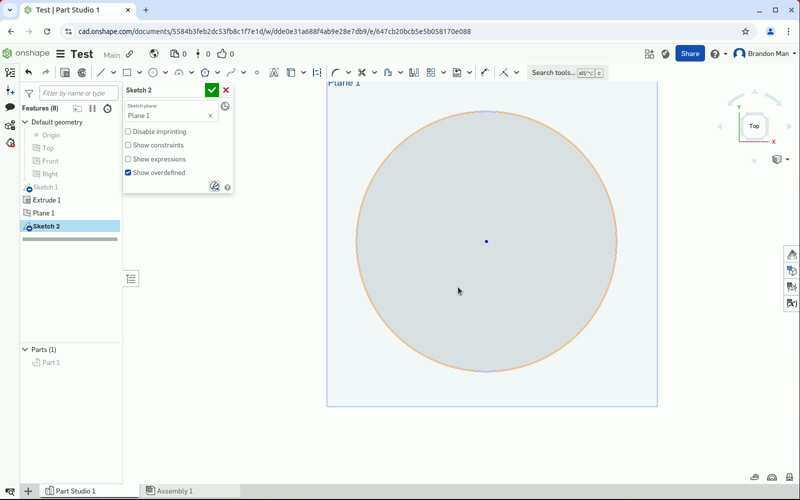
scroll(-6)
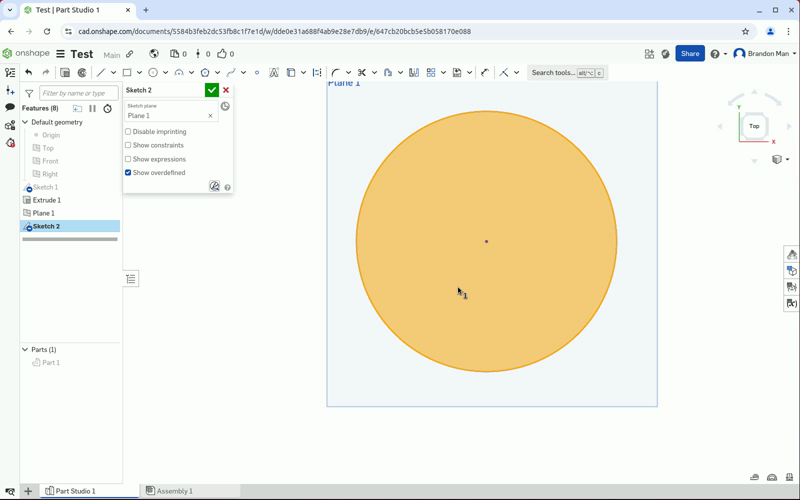
scroll(-6)
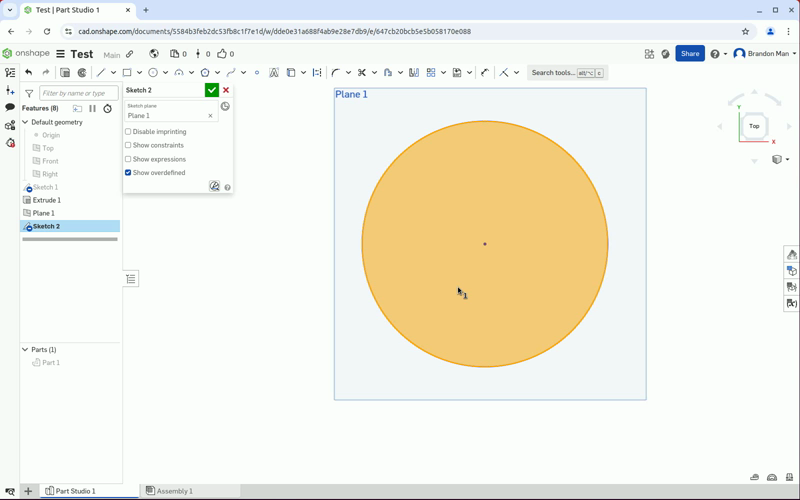
scroll(-6)
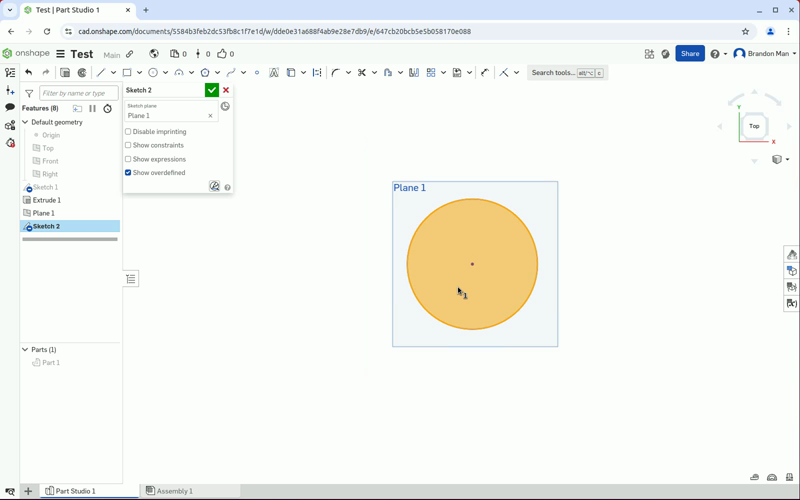
scroll(-6)
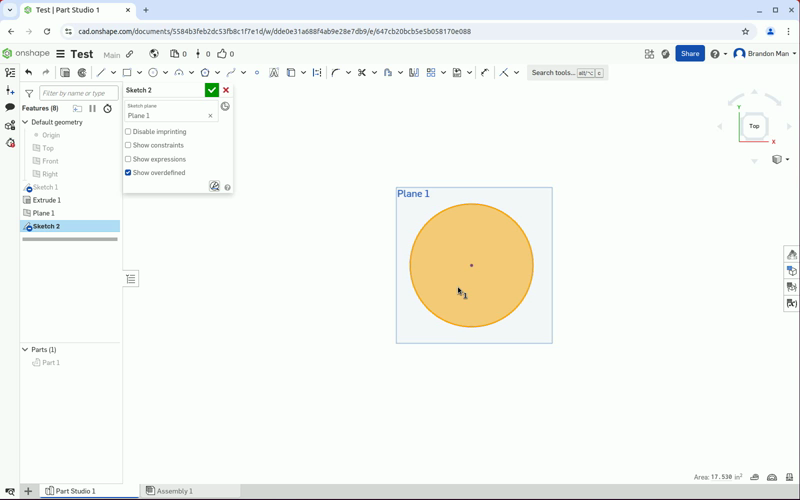
scroll(-6)
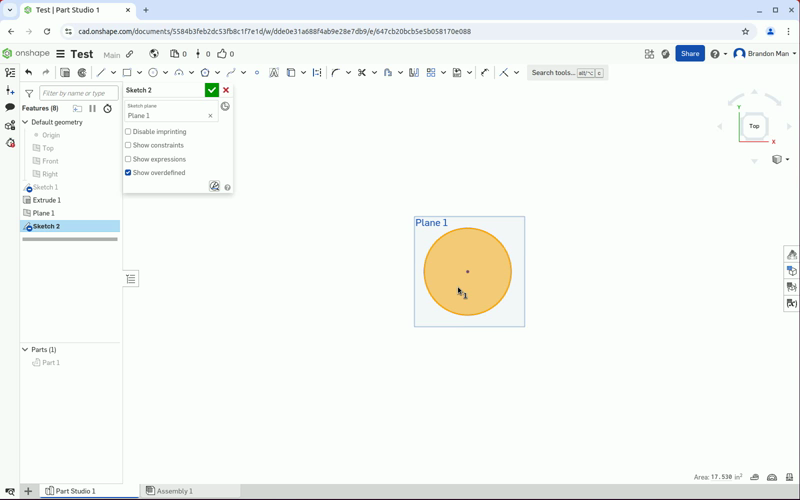
scroll(-6)
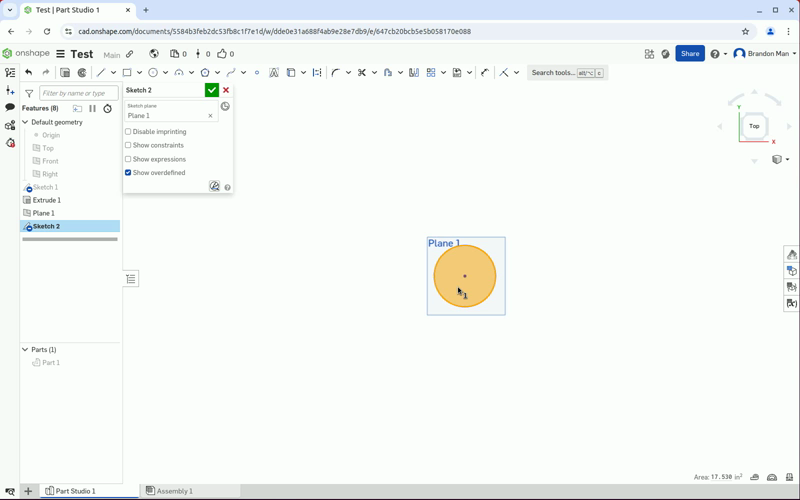
scroll(-6)
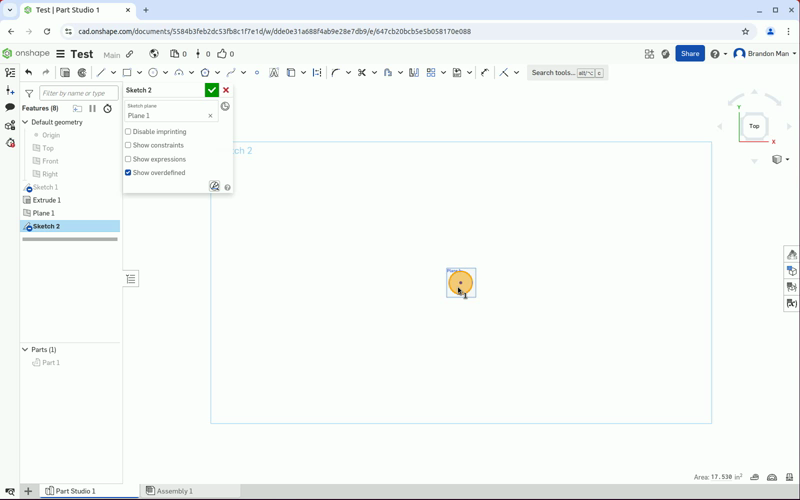
mouse_move(73, 352)
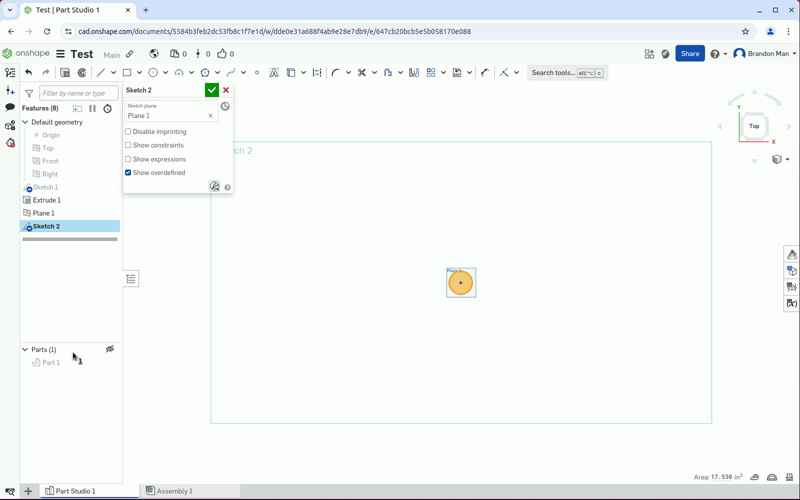
key(shift+y)
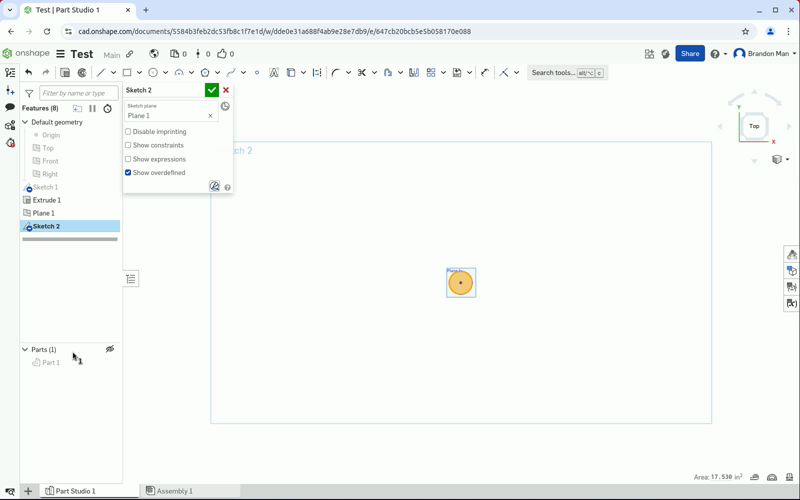
key(shift+e)
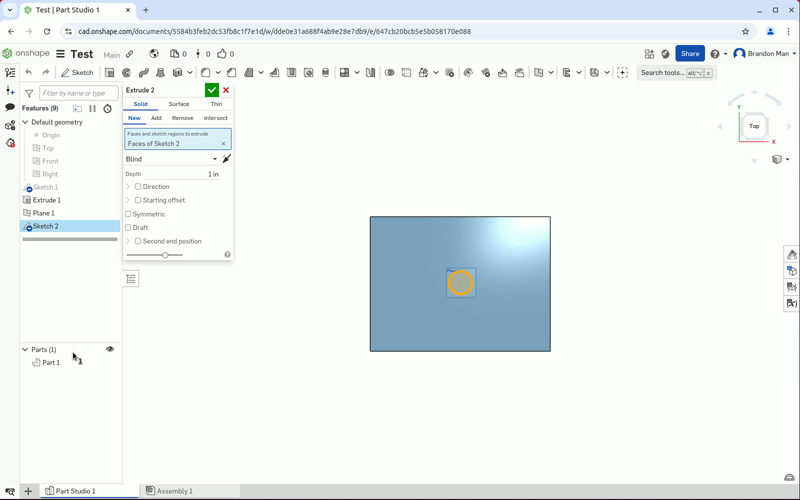
mouse_move(143, 106)
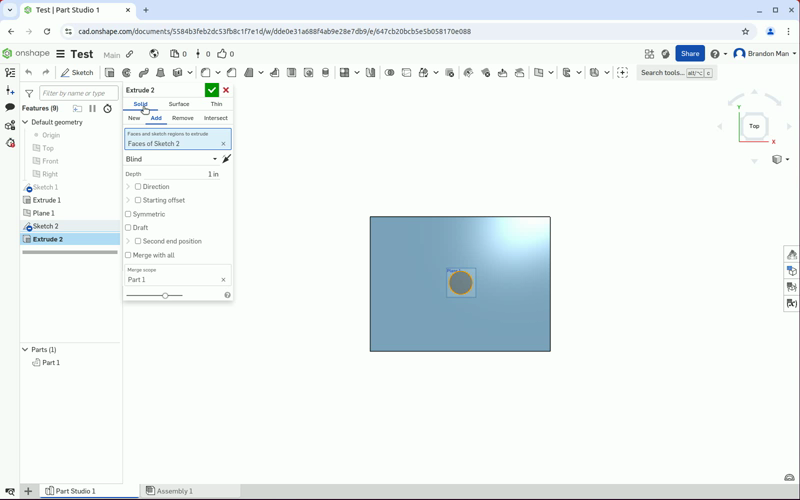
click(143, 106)
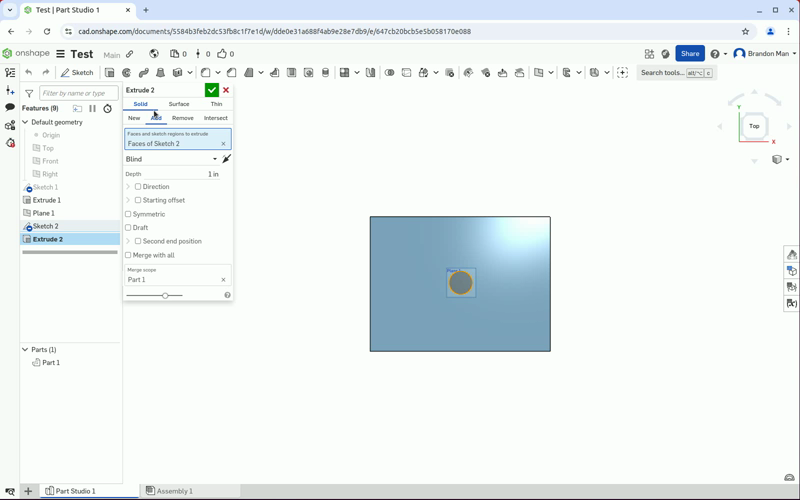
mouse_move(186, 120)
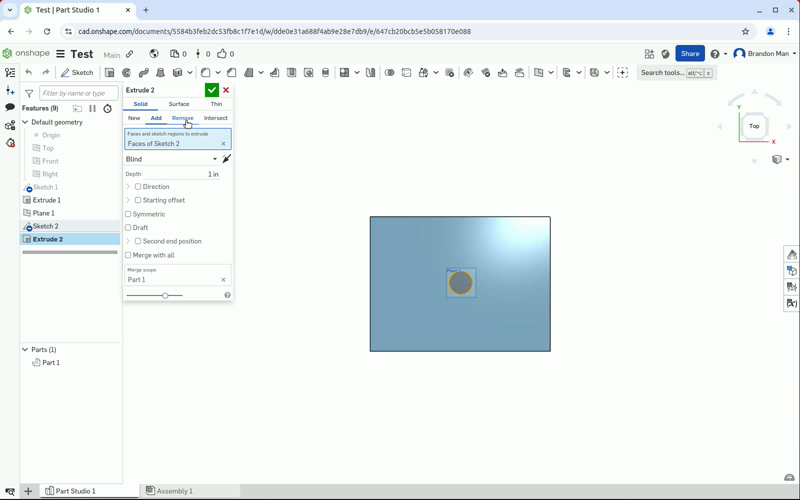
click(186, 120)
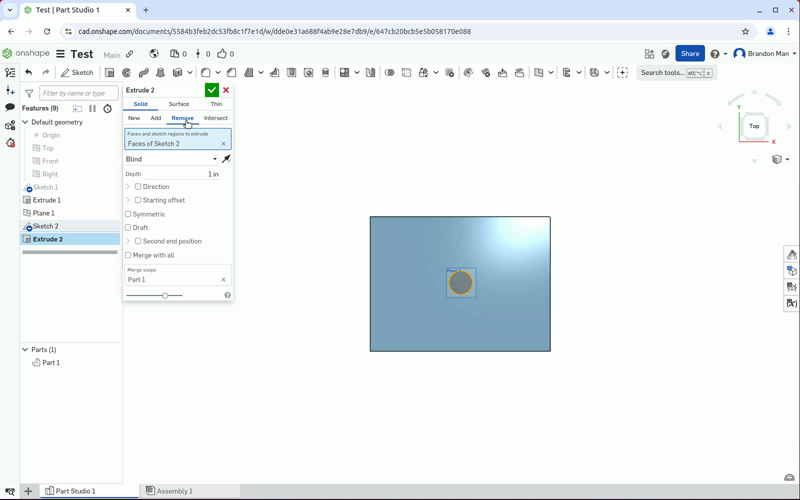
key(tab, 4)
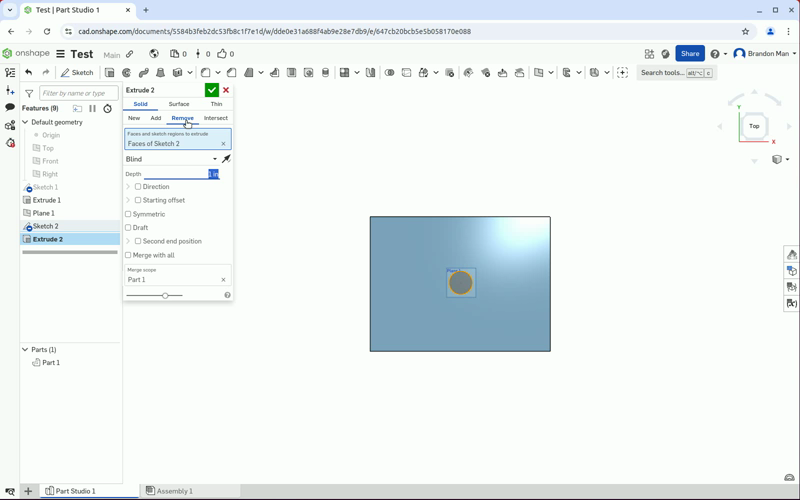
text(11.554)
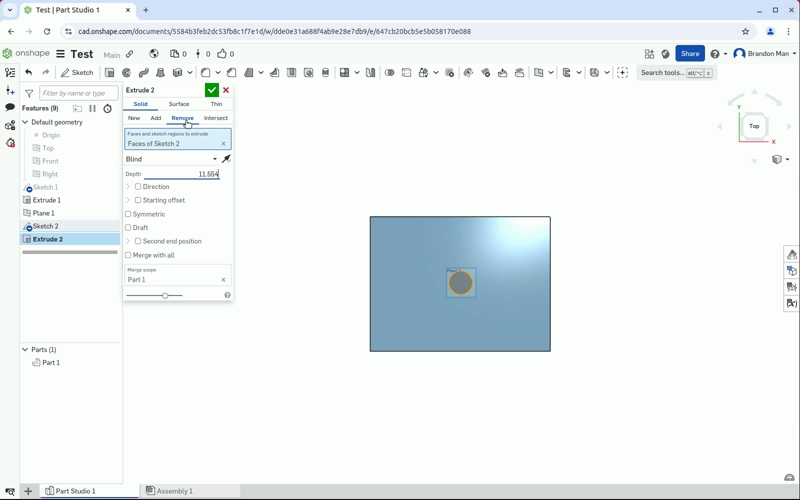
key(tab, 6)
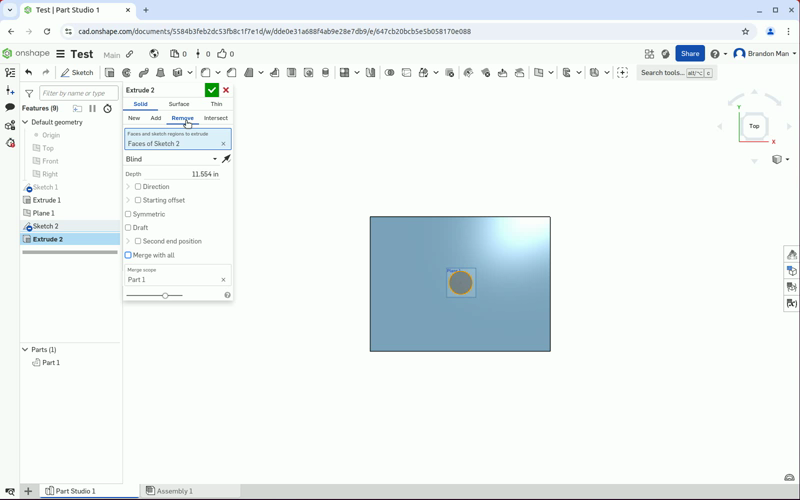
key(space)
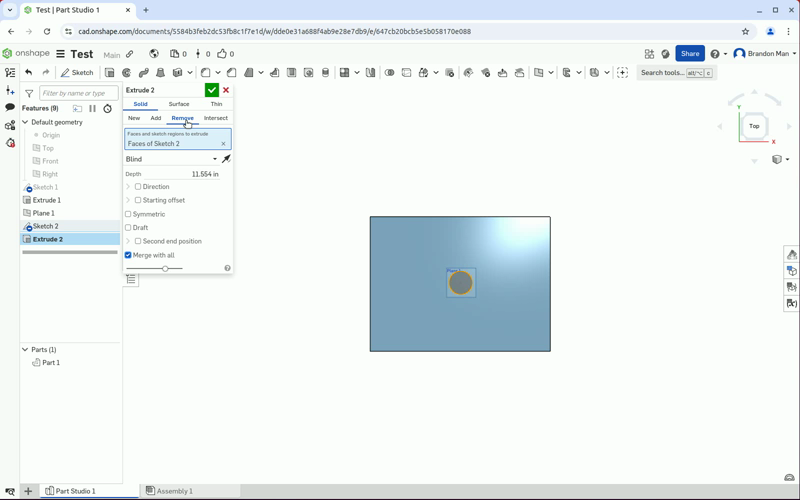
key(enter)
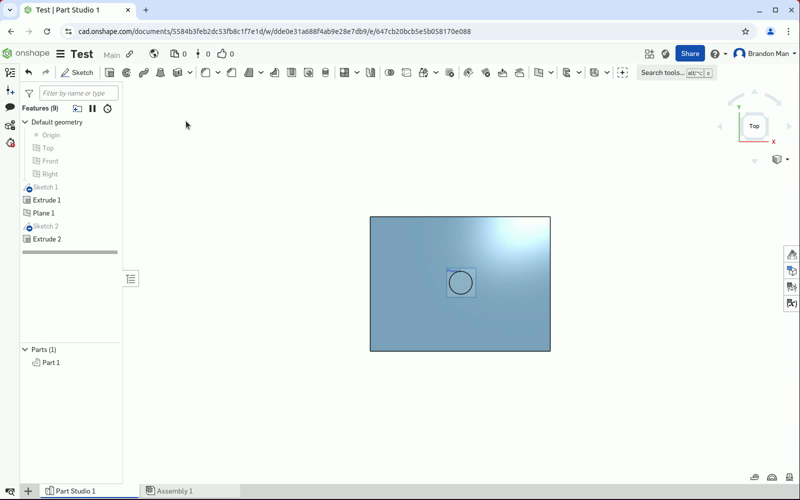
key(shift+h)
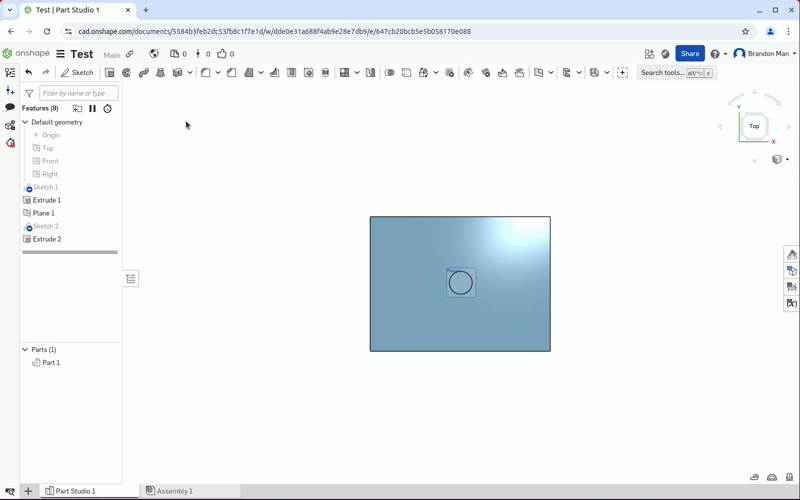
key(shift+h)
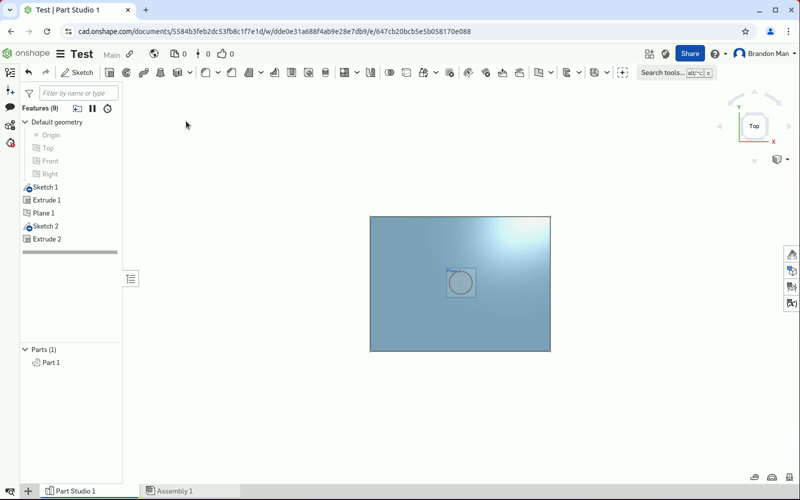
key(shift+7)
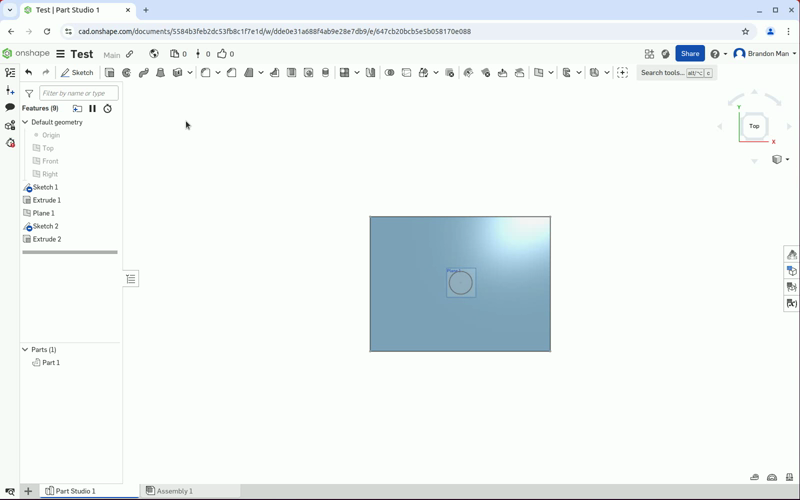
key(up, 3)
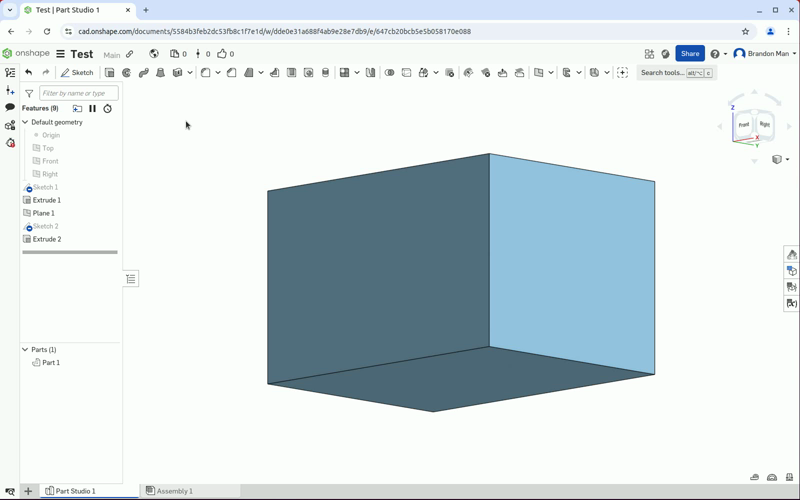
key(left, 3)
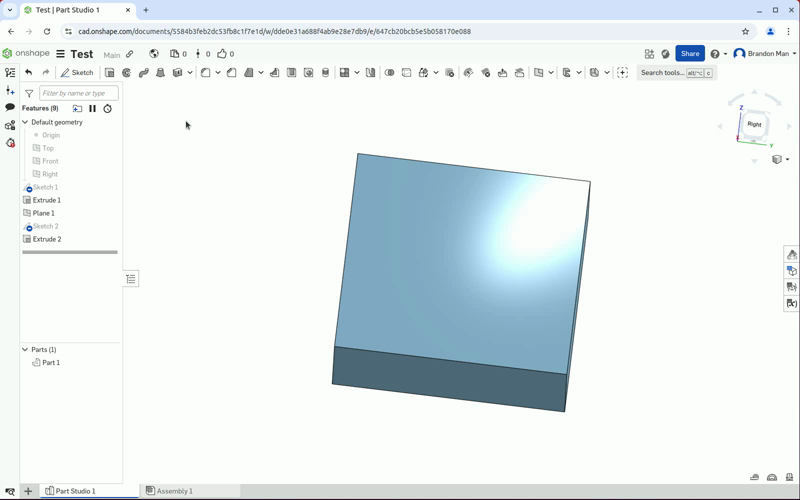
key(right, 3)
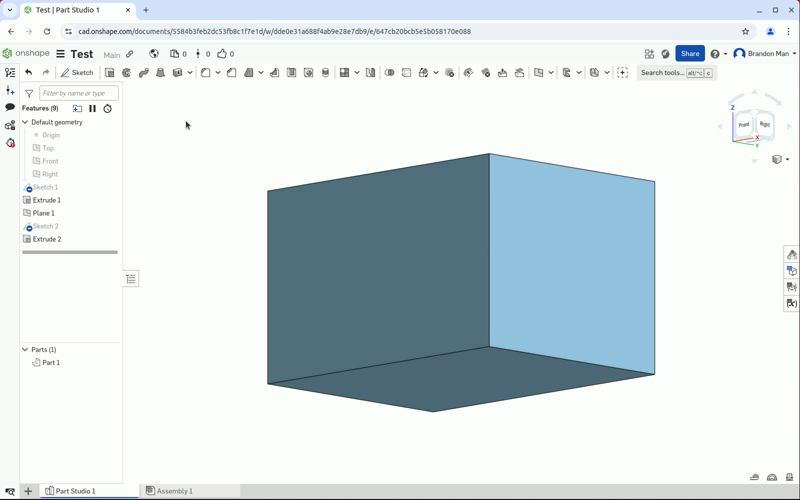
key(down, 3)
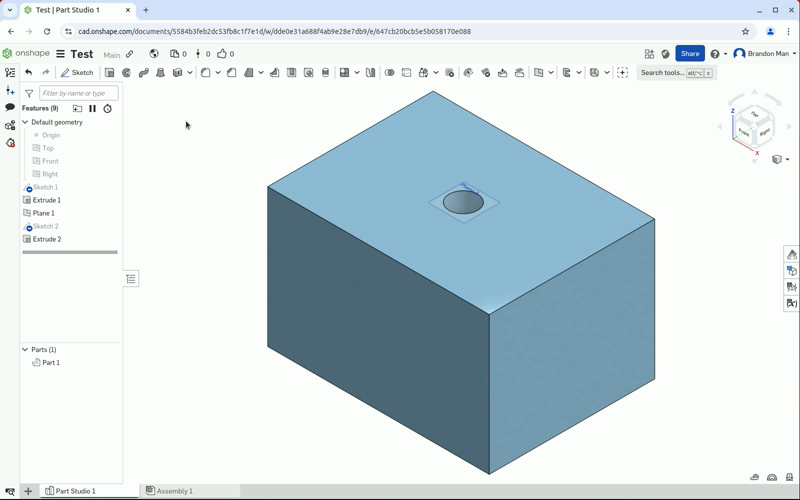
mouse_move(73, 189)
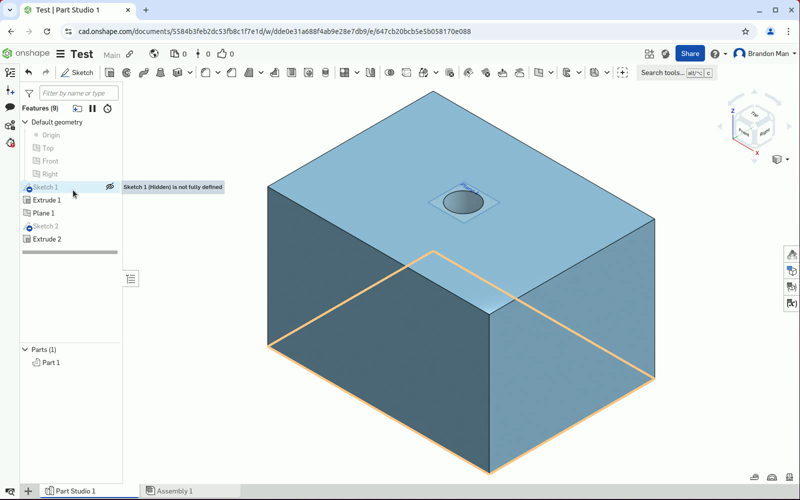
click(73, 189)